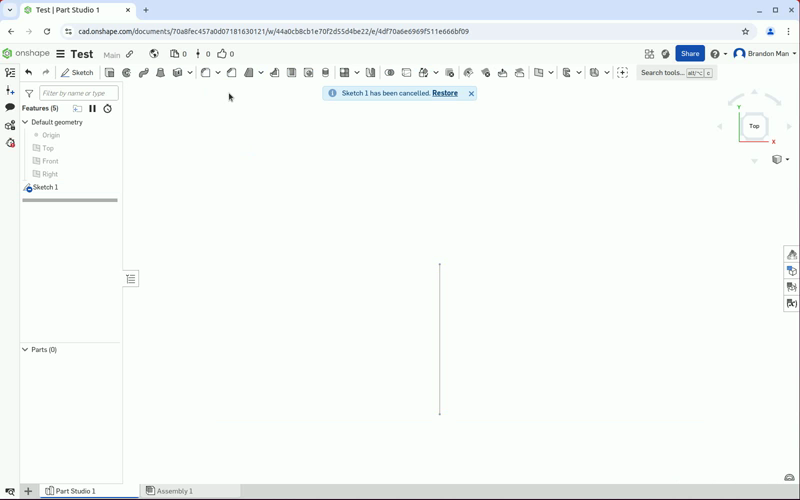
key(shift+h)
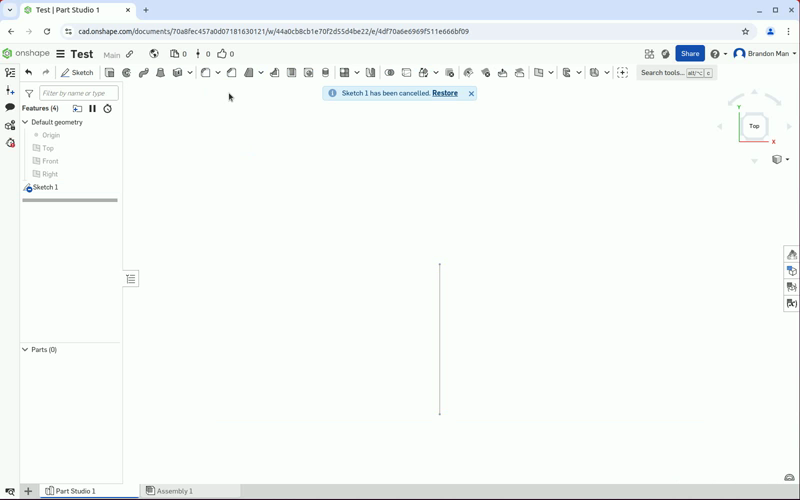
key(shift+s)
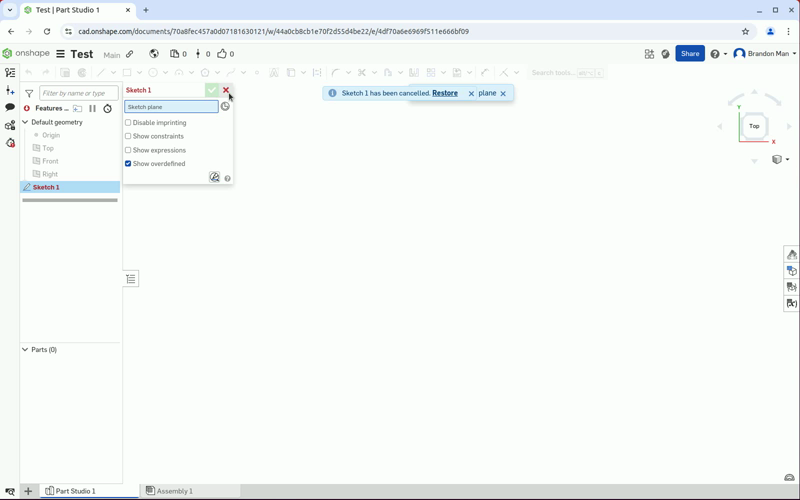
mouse_move(73, 150)
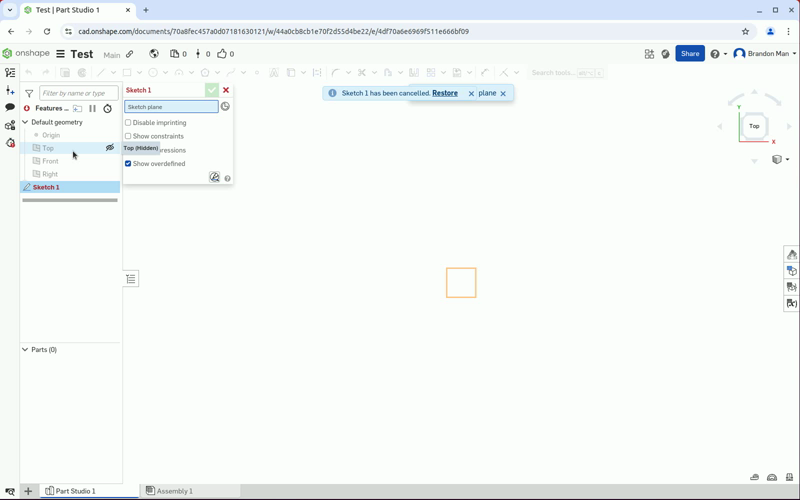
click(73, 150)
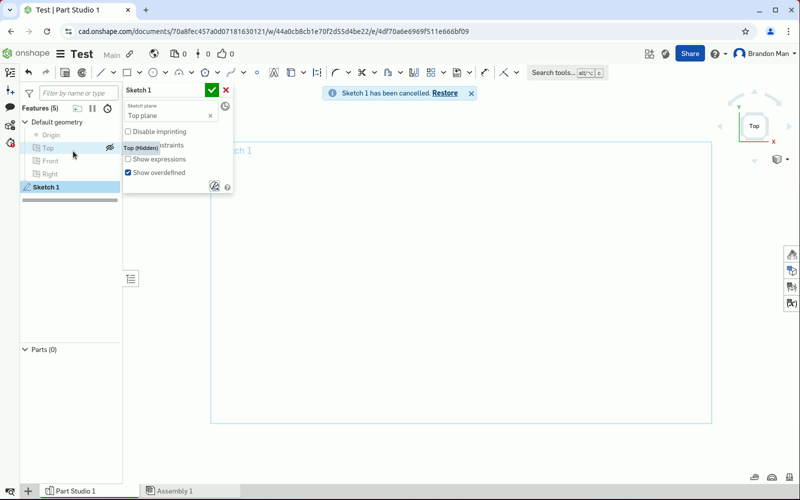
mouse_move(73, 352)
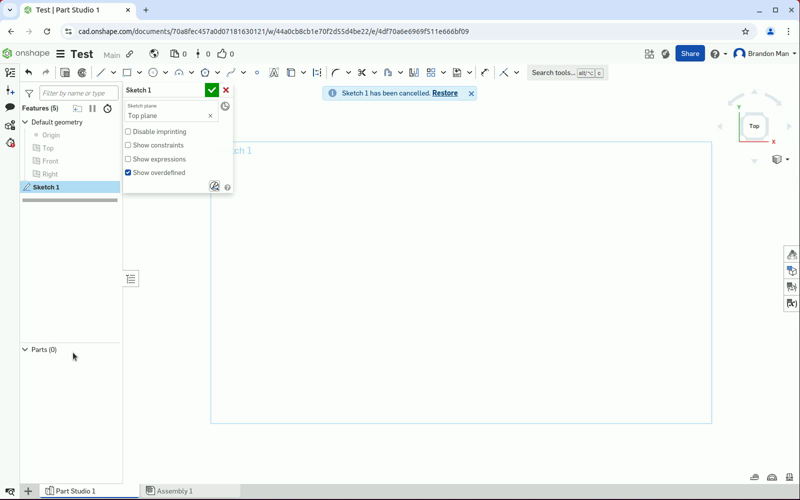
key(y)
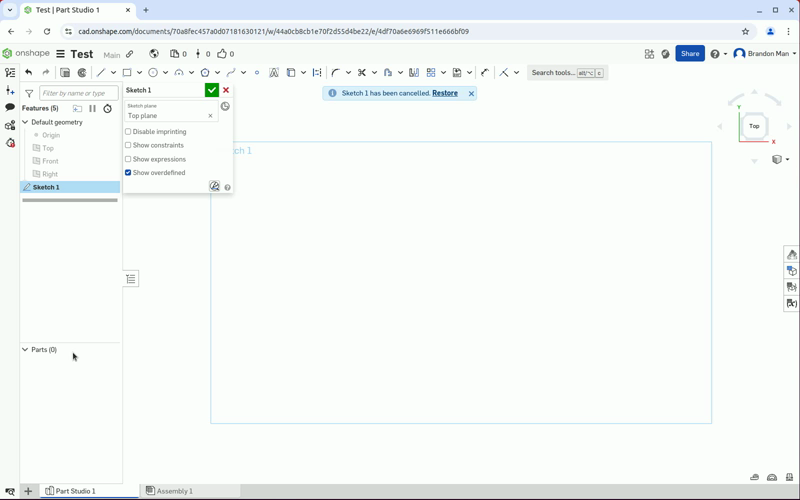
key(l)
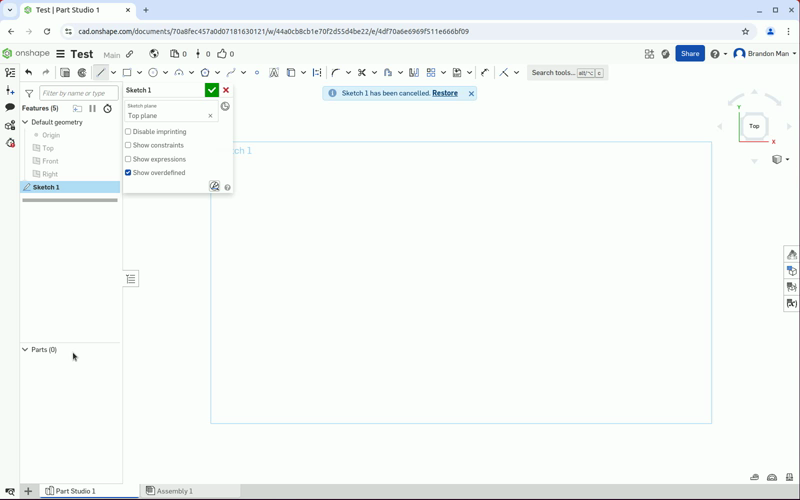
key_down(shift)
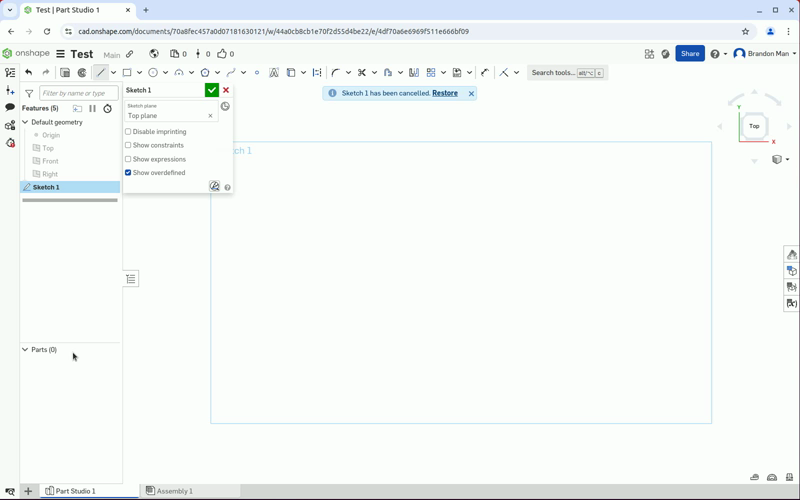
mouse_move(460, 307)
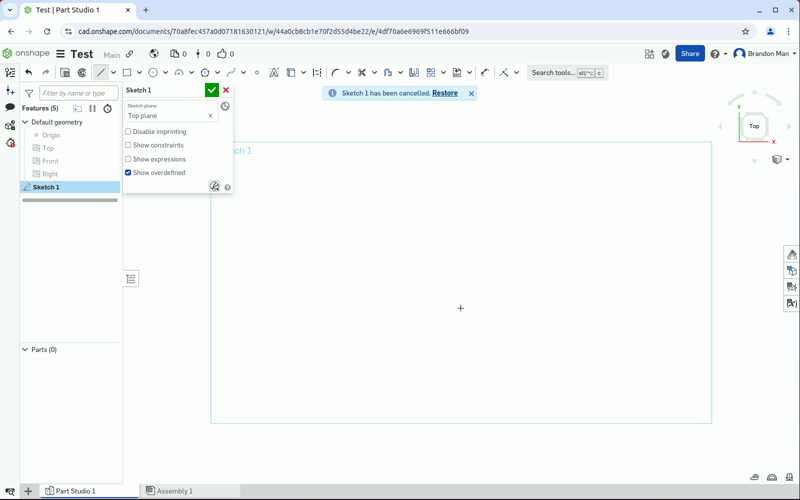
click(460, 307)
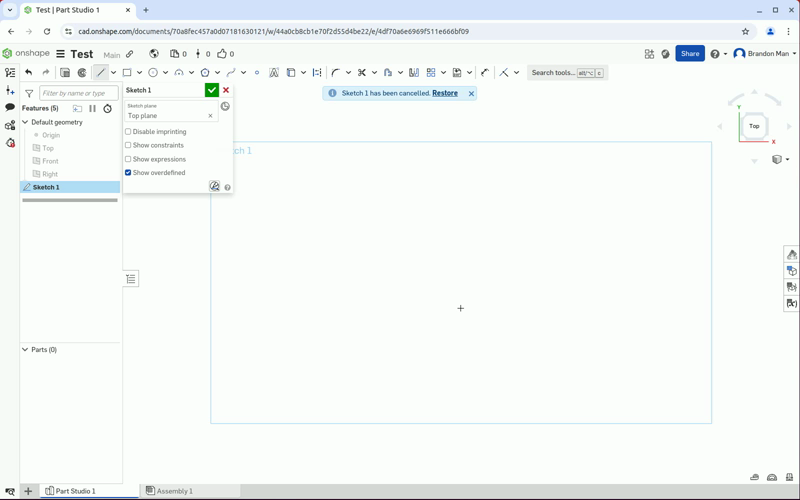
key_up(shift)
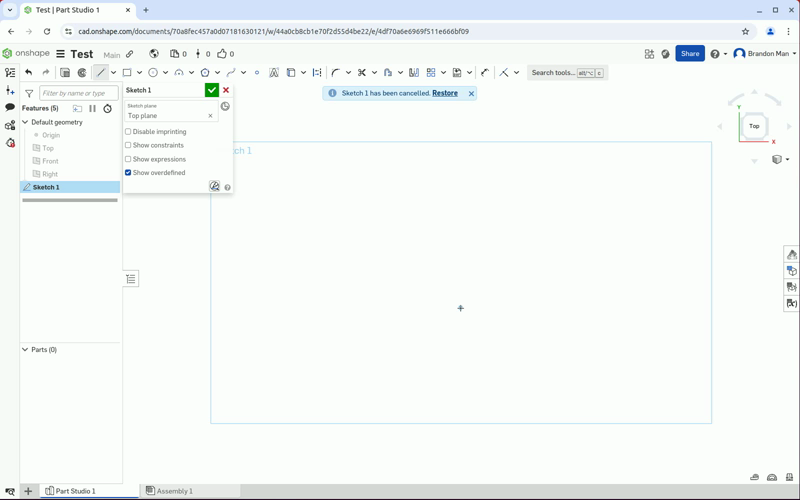
key_down(shift)
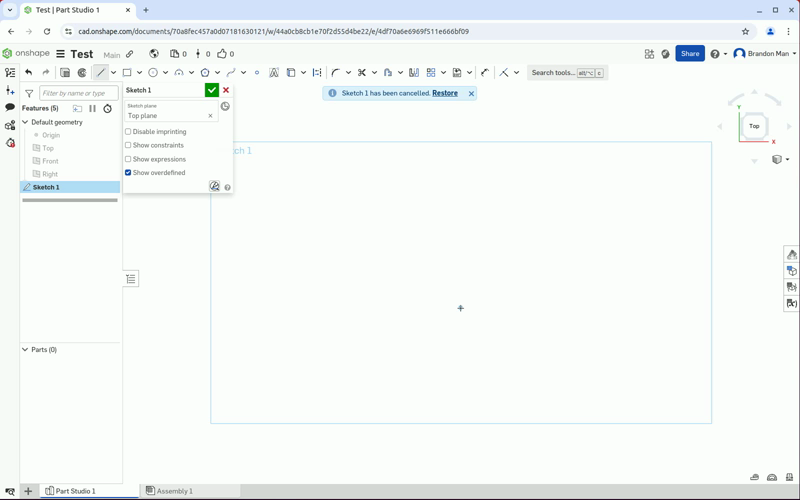
mouse_move(490, 307)
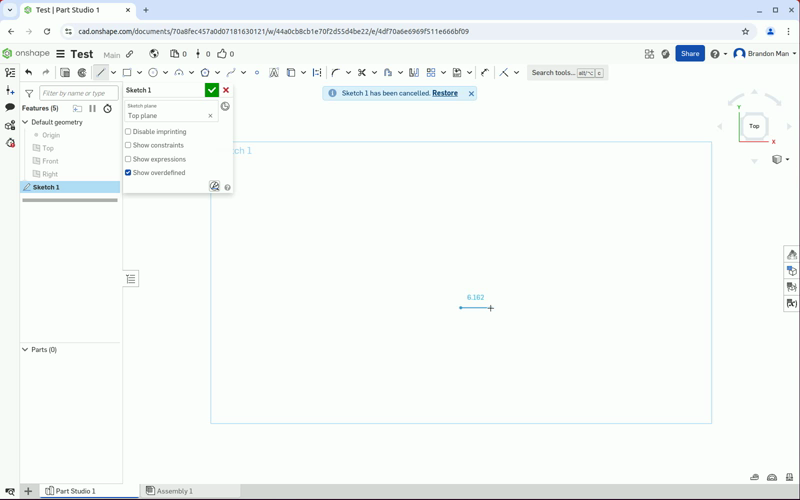
mouse_move(505, 307)
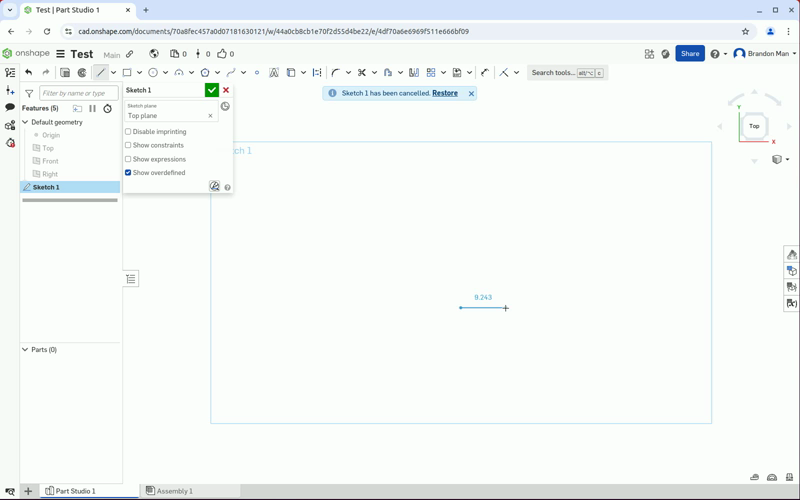
click(505, 307)
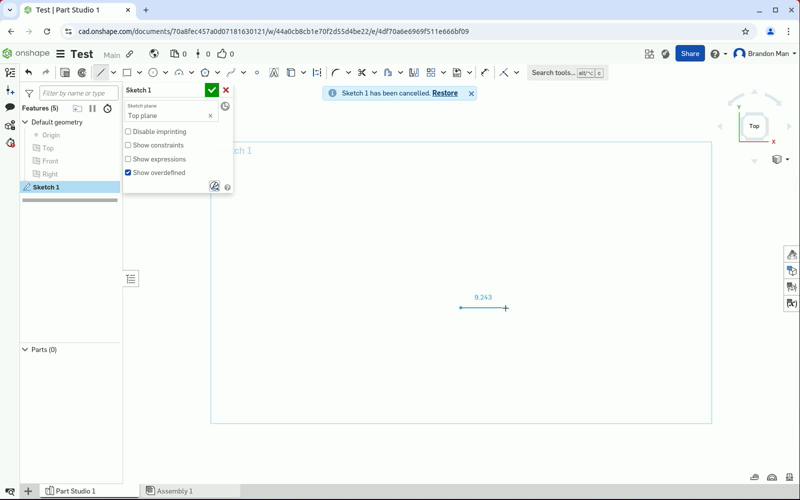
key_up(shift)
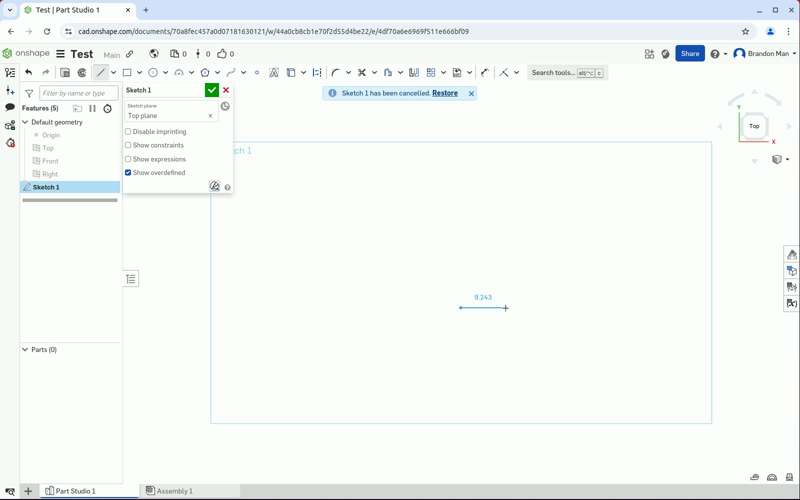
key(esc)
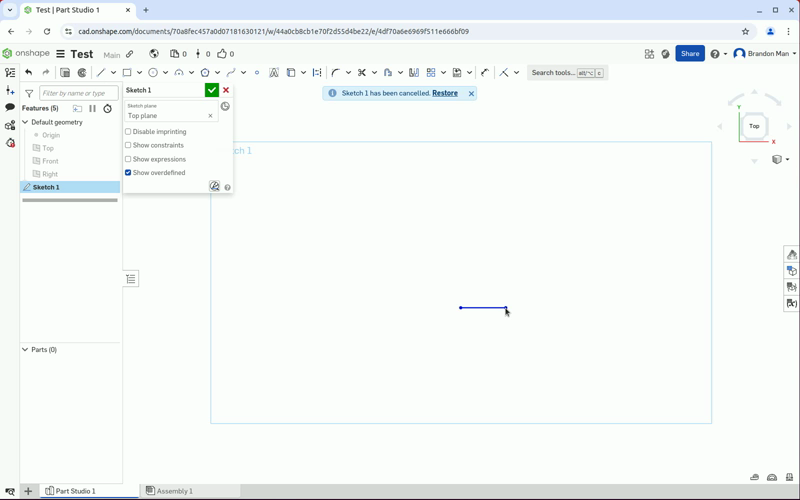
key(a)
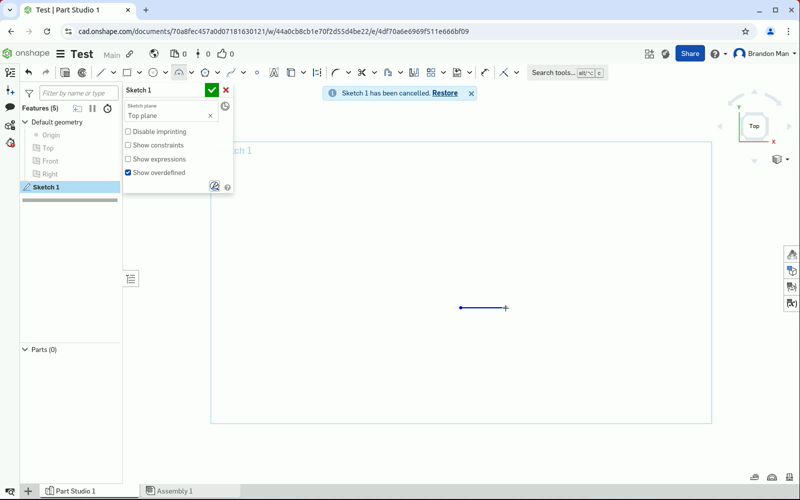
mouse_move(505, 307)
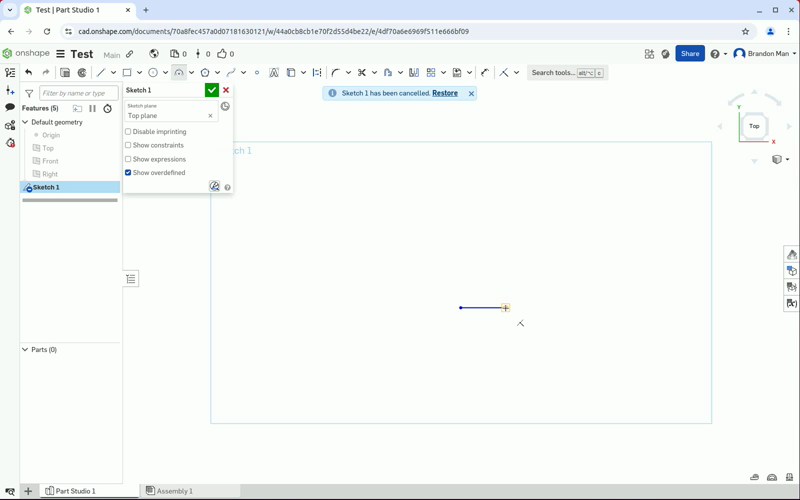
click(505, 307)
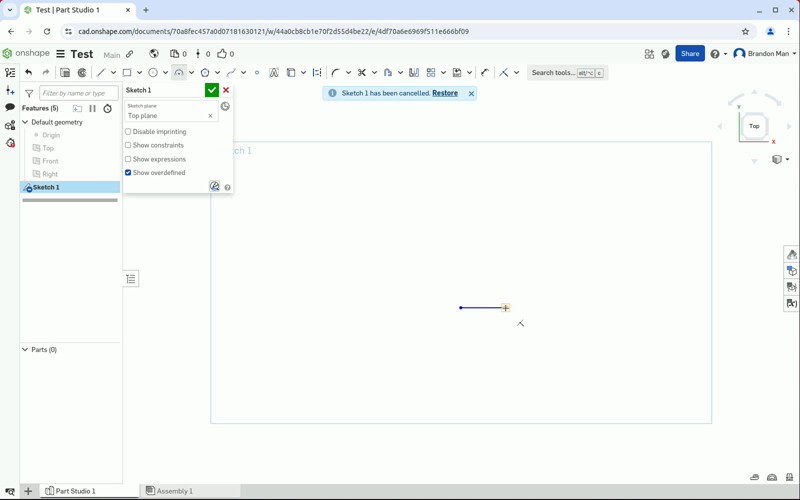
key_down(shift)
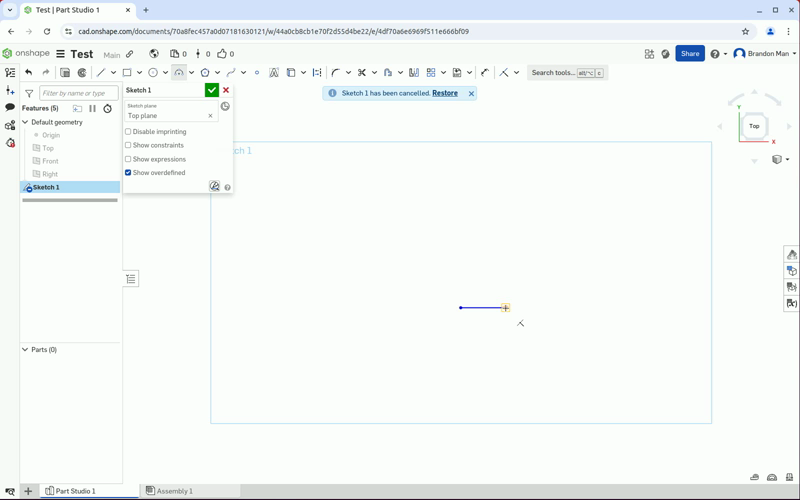
mouse_move(505, 256)
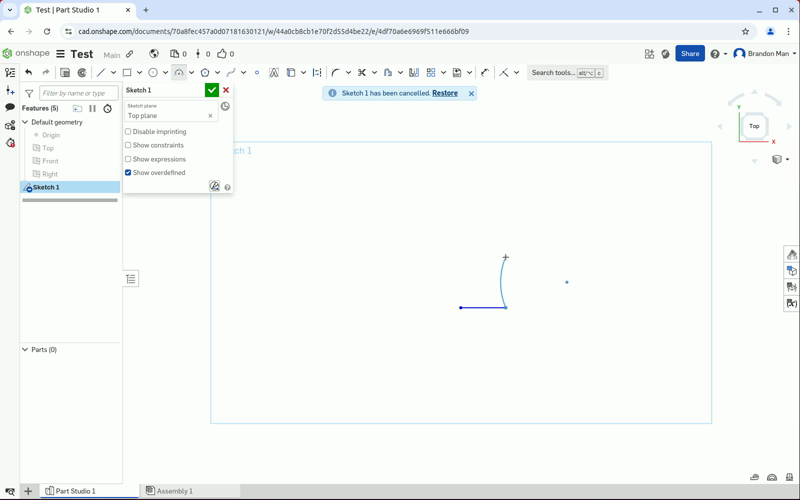
click(505, 256)
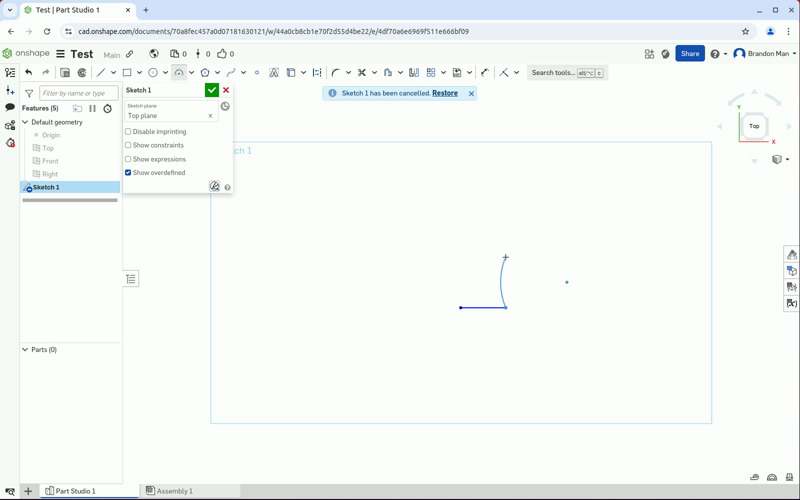
mouse_move(480, 282)
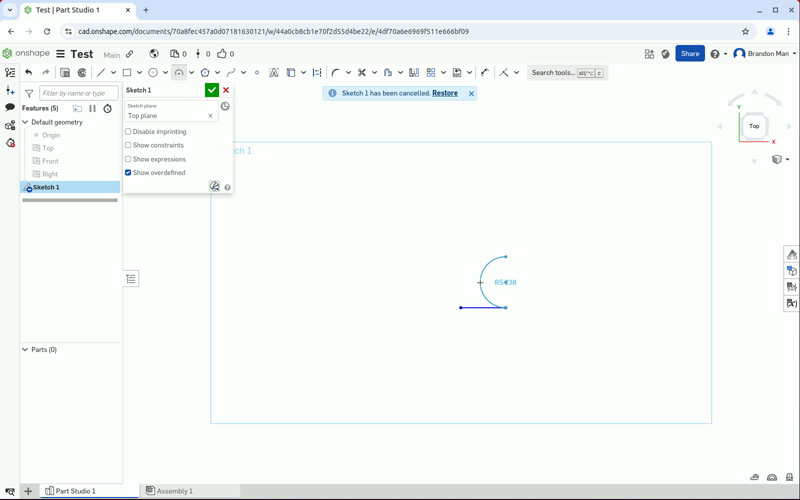
click(480, 282)
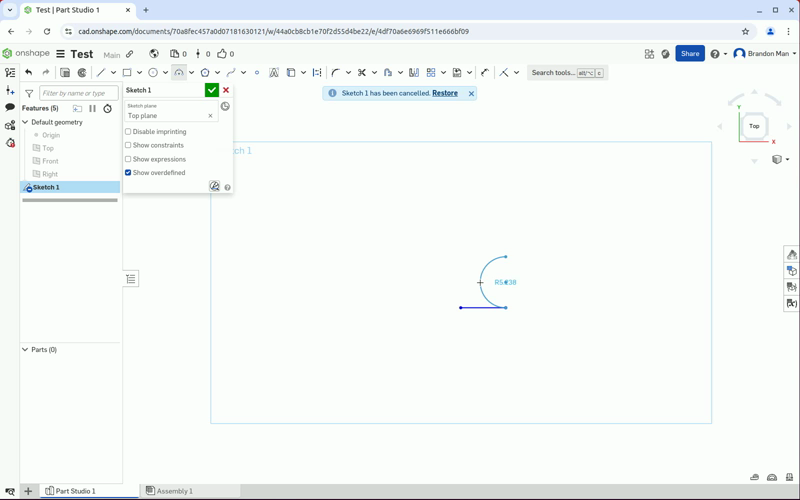
key_up(shift)
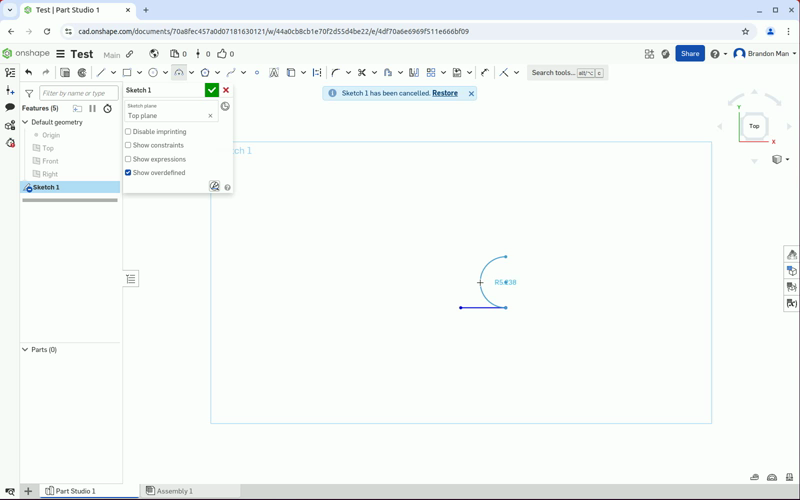
key(esc)
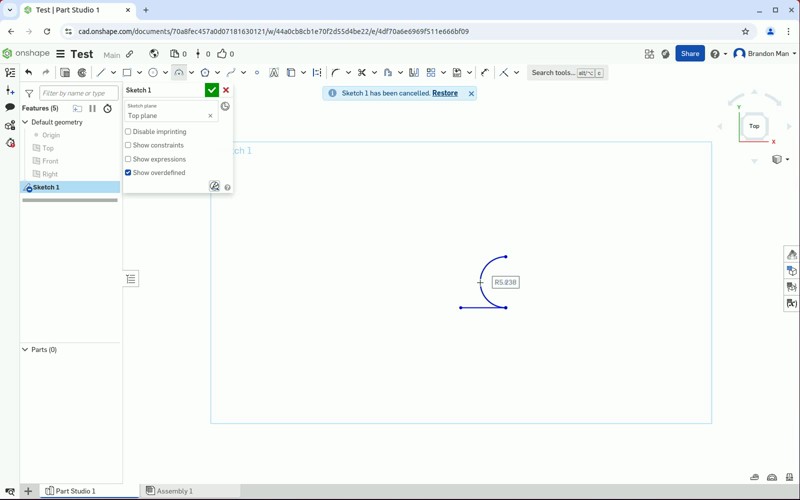
key(l)
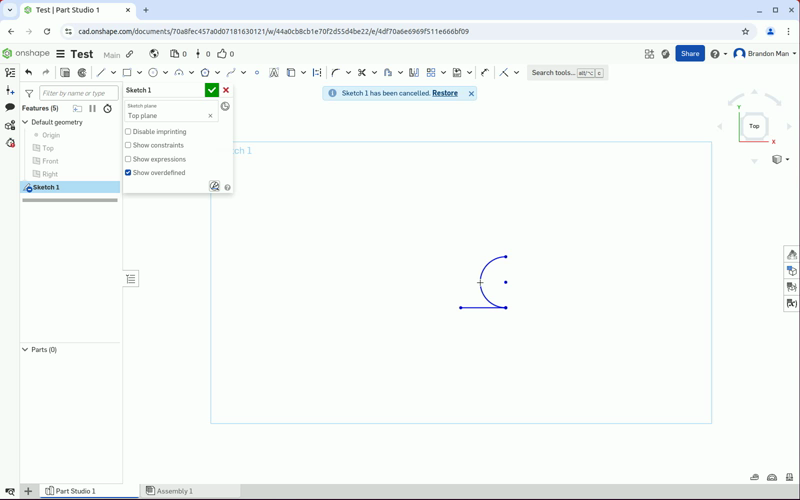
mouse_move(505, 256)
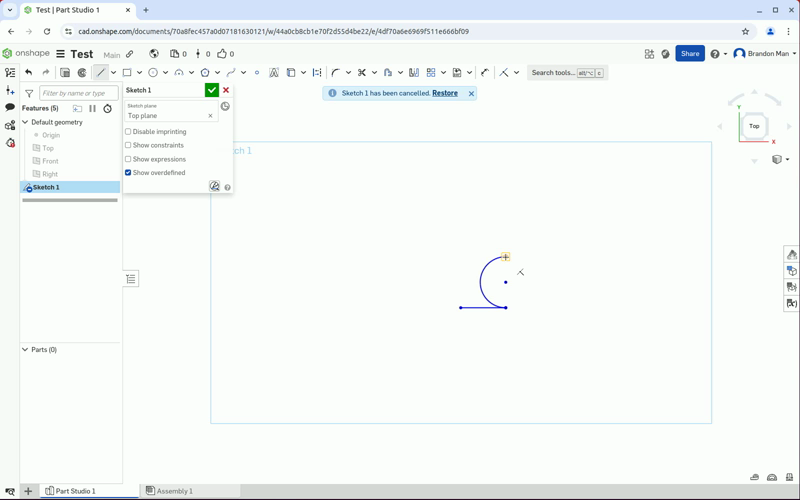
click(505, 256)
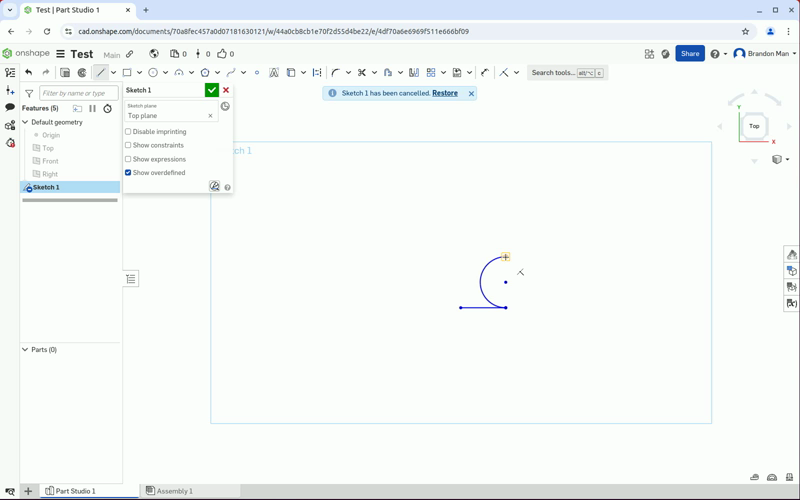
key_down(shift)
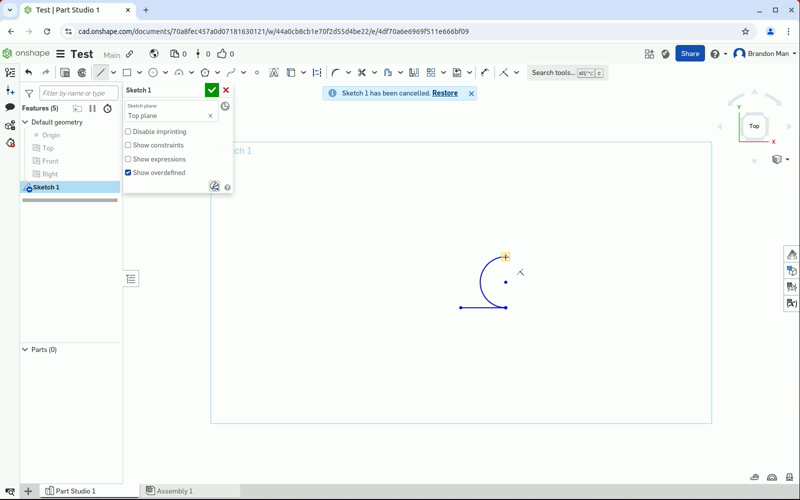
mouse_move(535, 256)
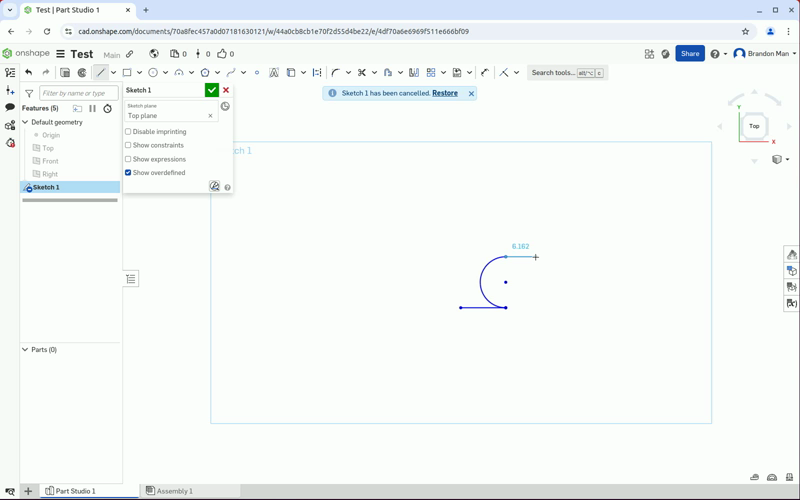
mouse_move(460, 256)
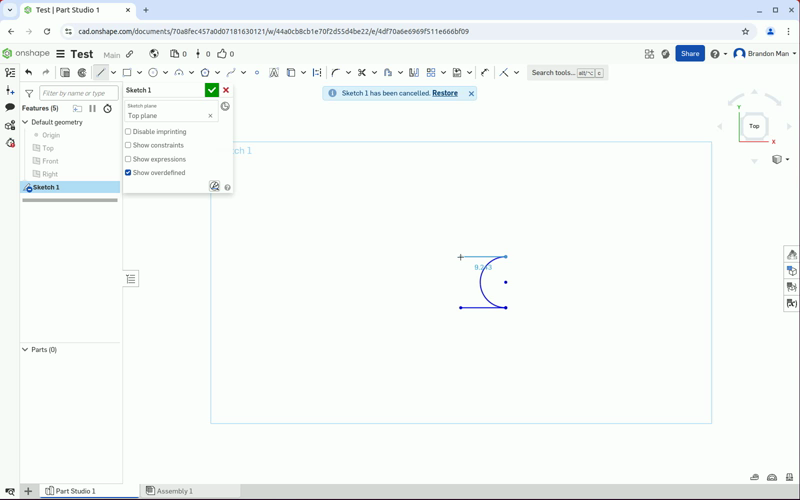
click(460, 256)
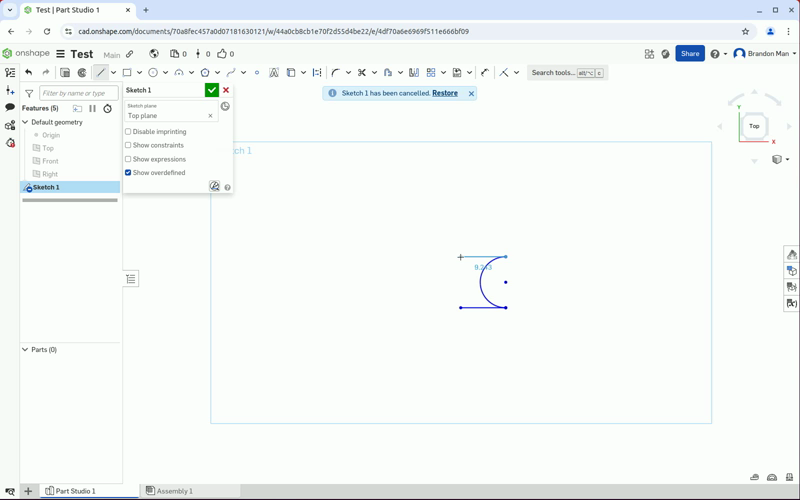
key_up(shift)
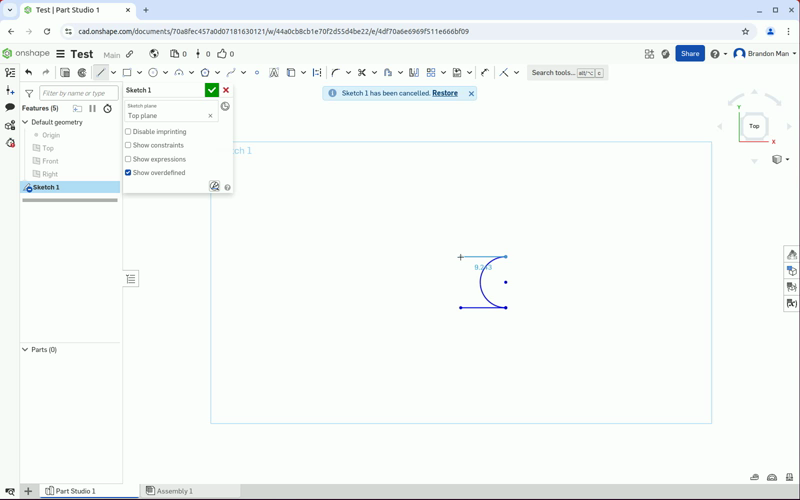
key(esc)
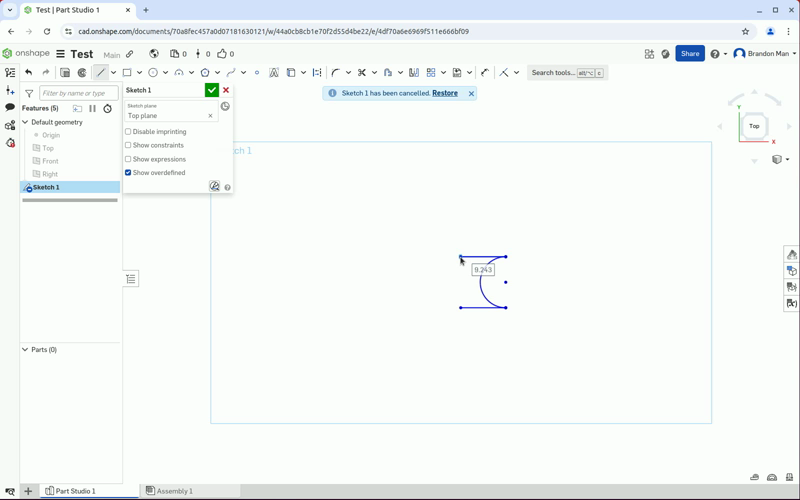
key(a)
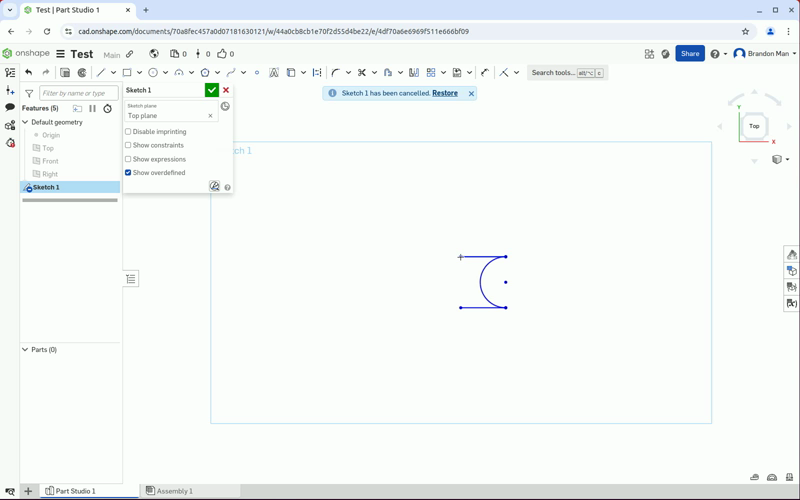
mouse_move(460, 256)
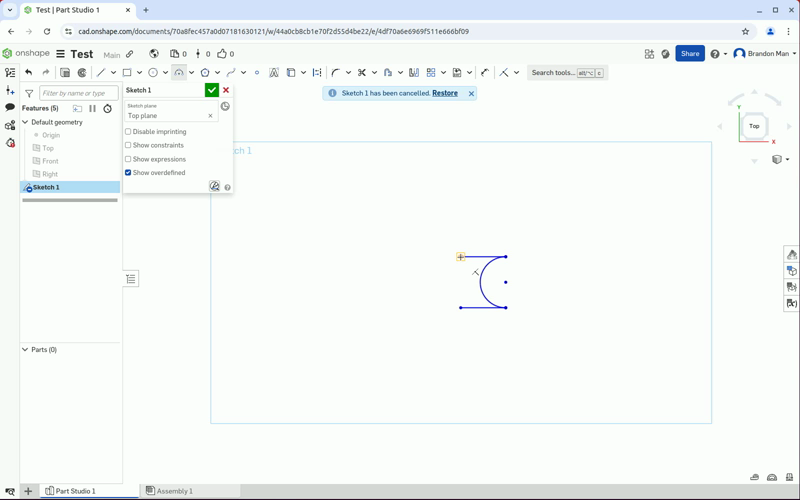
click(460, 256)
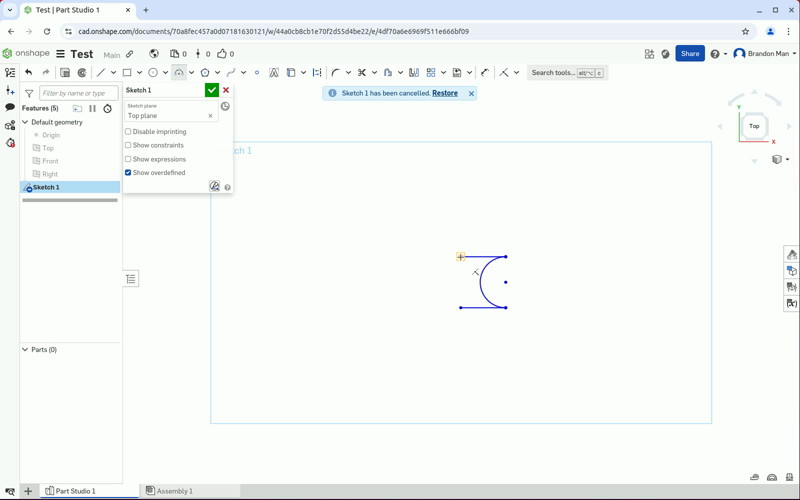
mouse_move(460, 307)
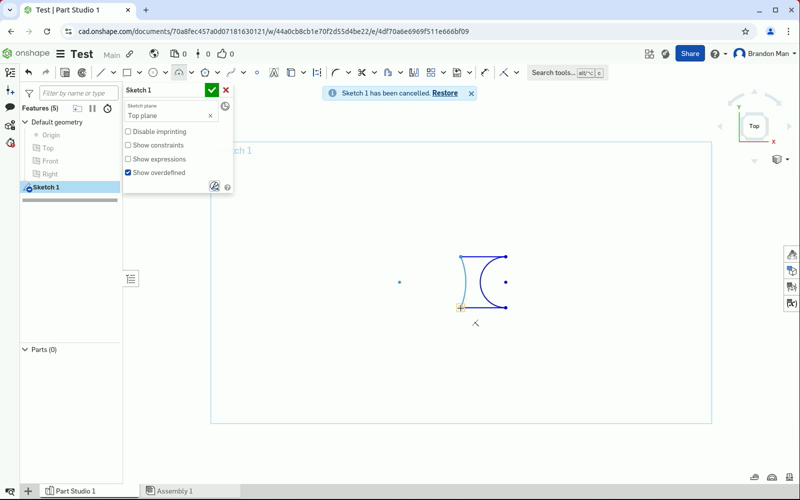
click(460, 307)
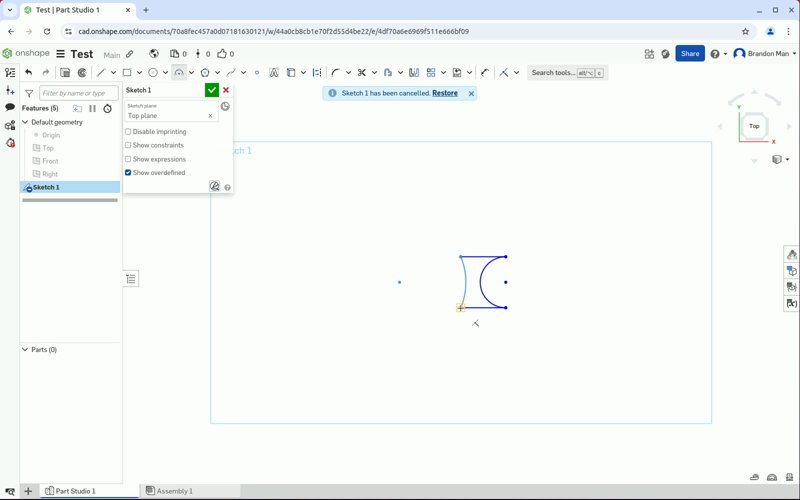
key_down(shift)
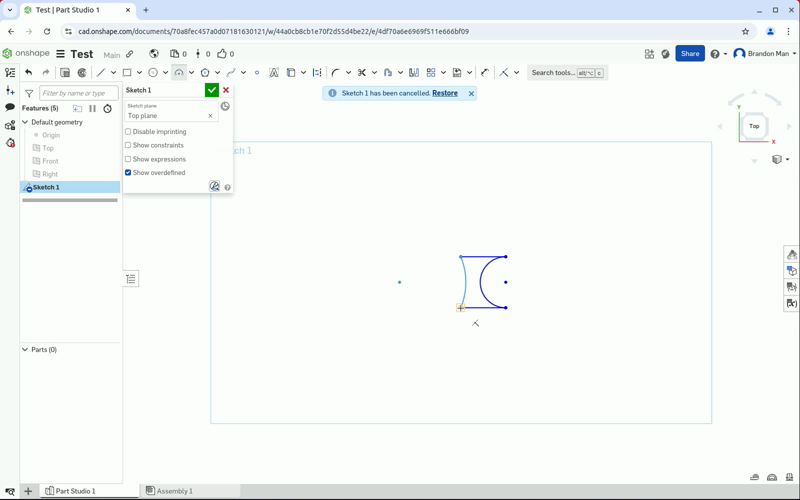
mouse_move(435, 282)
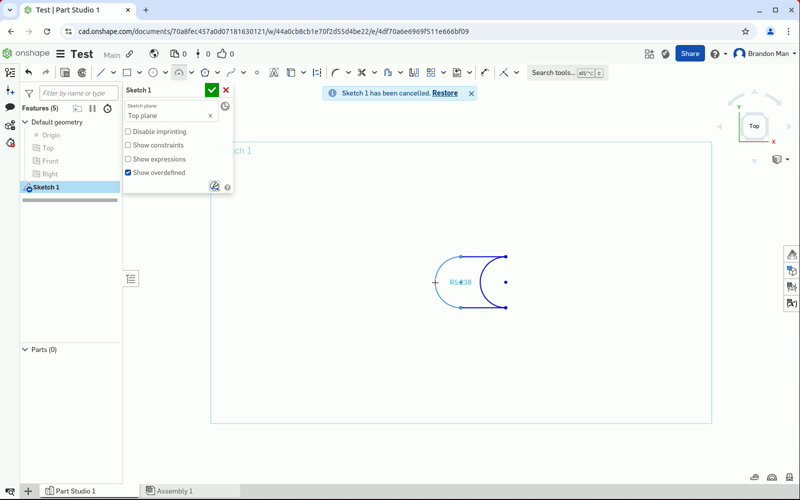
click(435, 282)
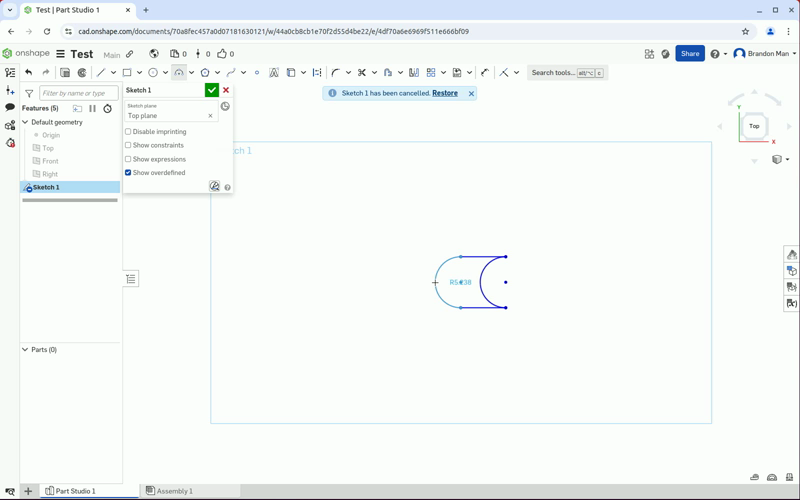
key_up(shift)
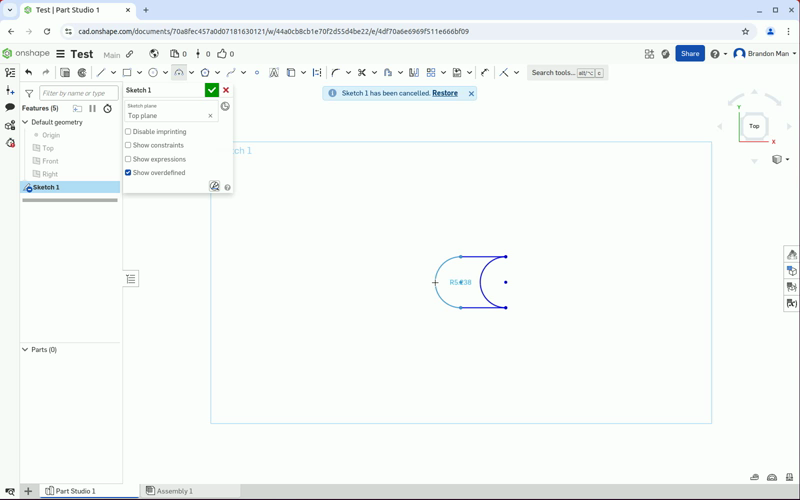
key(esc)
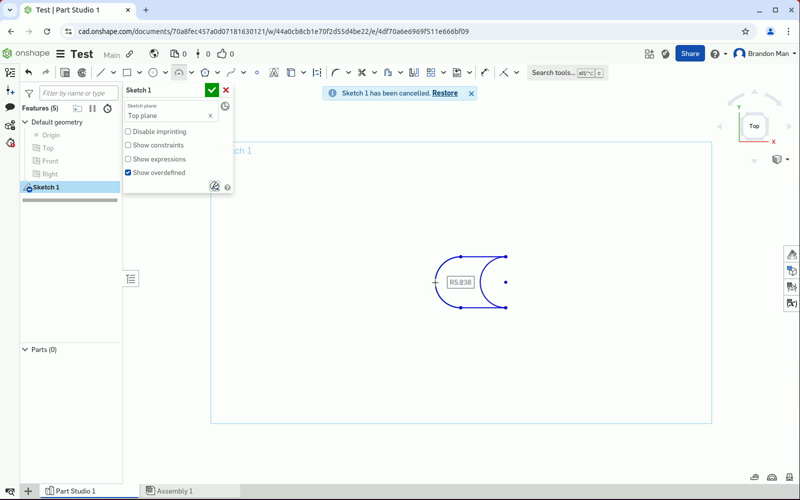
key(c)
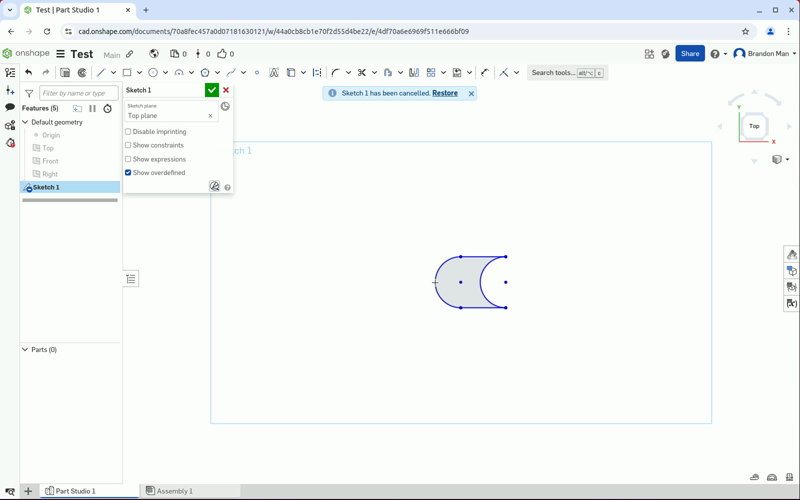
key_down(shift)
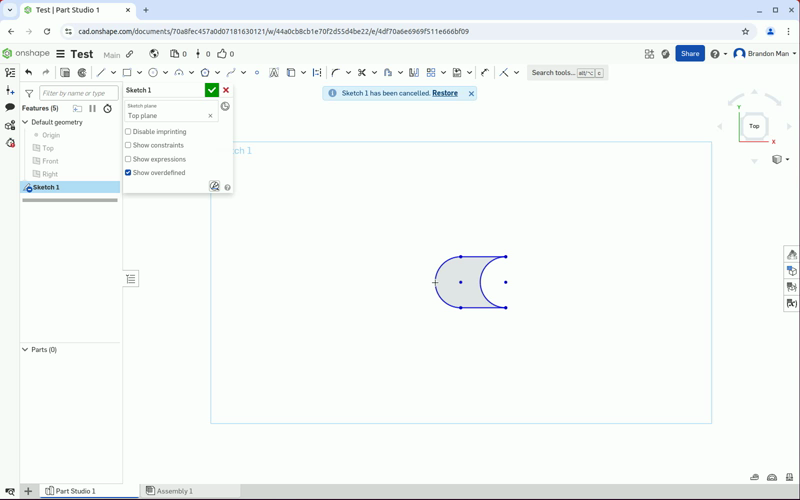
mouse_move(460, 281)
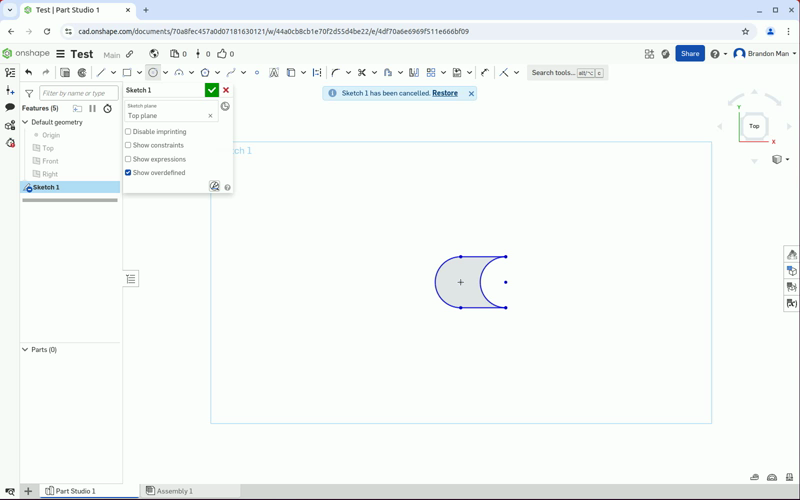
click(460, 281)
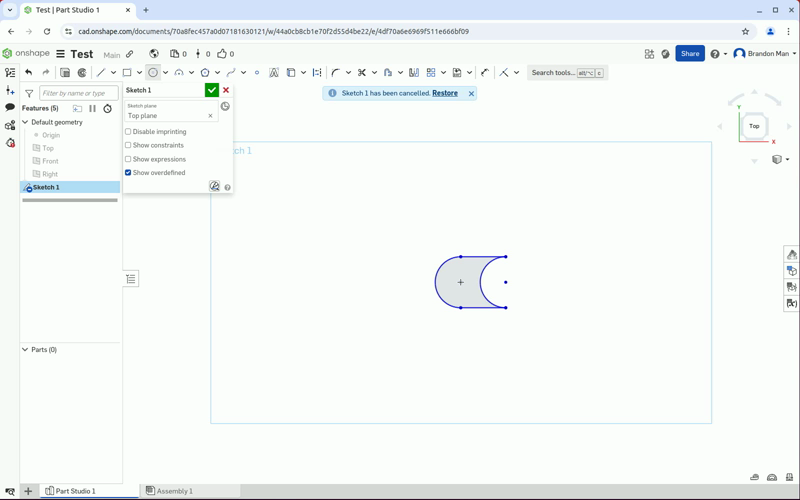
key_up(shift)
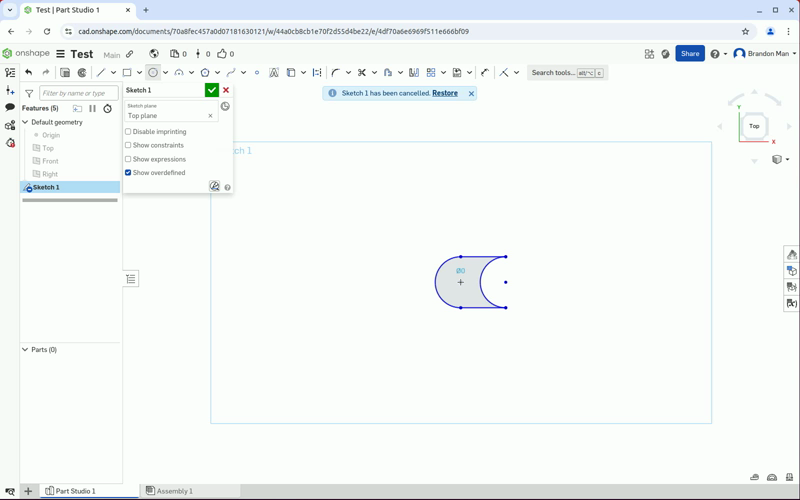
mouse_move(475, 281)
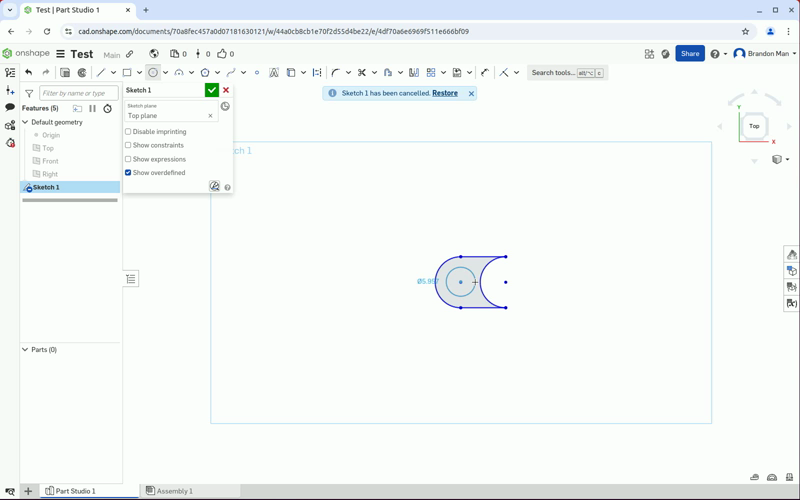
click(475, 281)
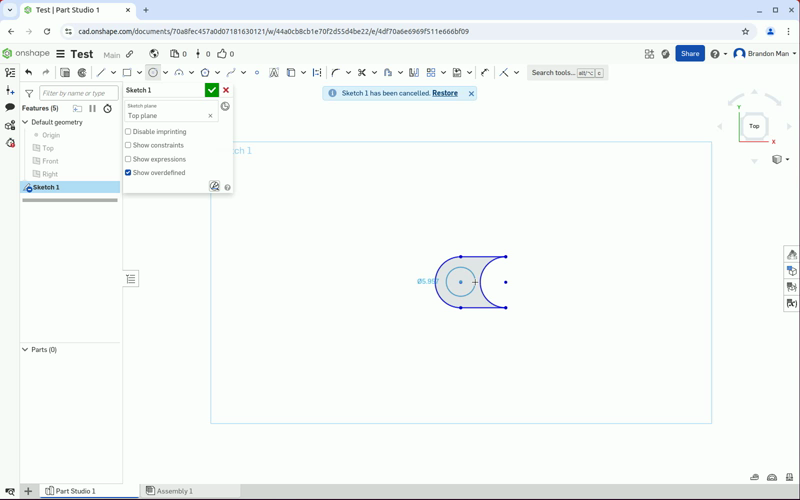
key(esc)
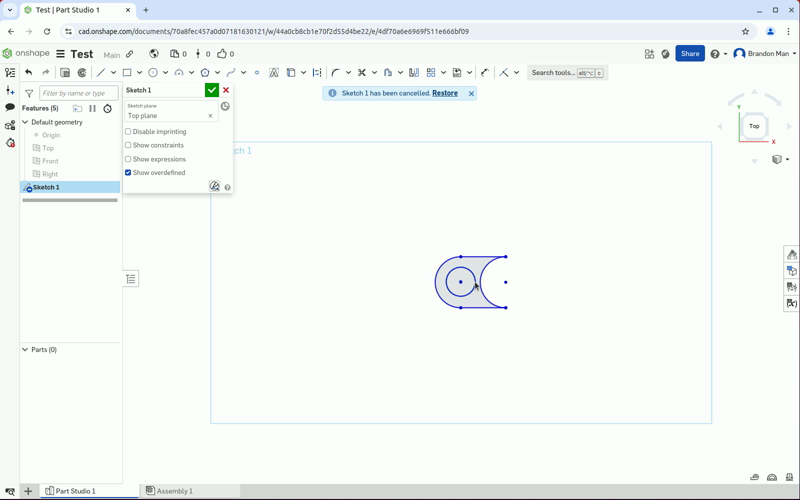
mouse_move(495, 291)
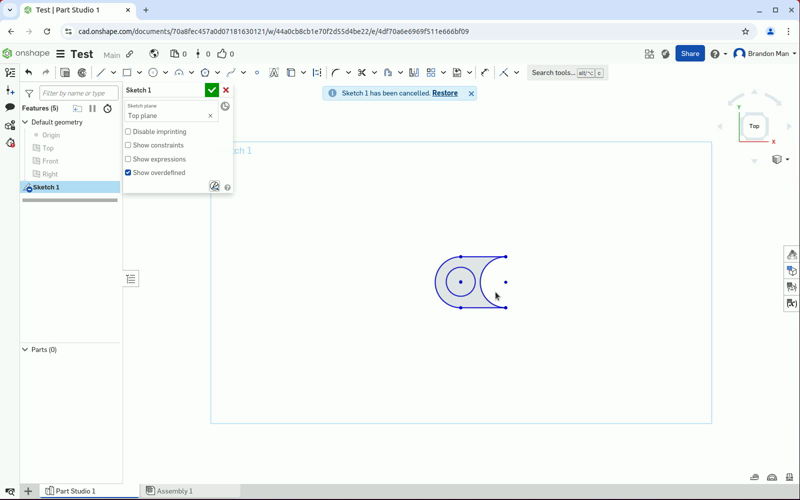
click(495, 291)
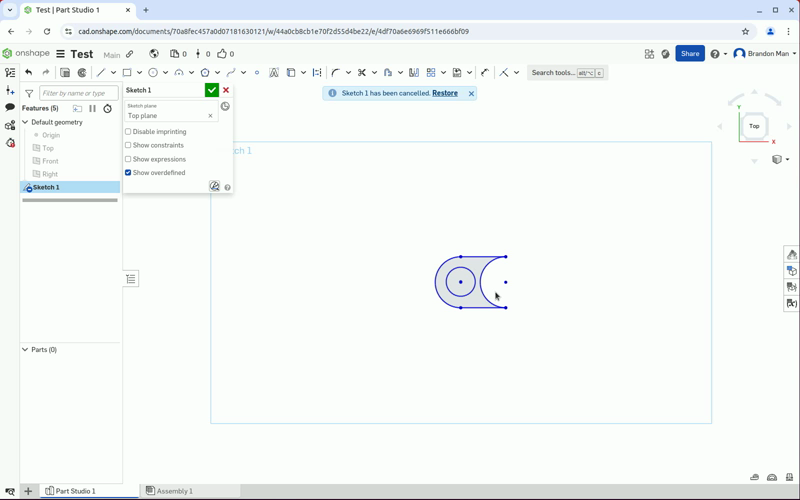
mouse_move(73, 352)
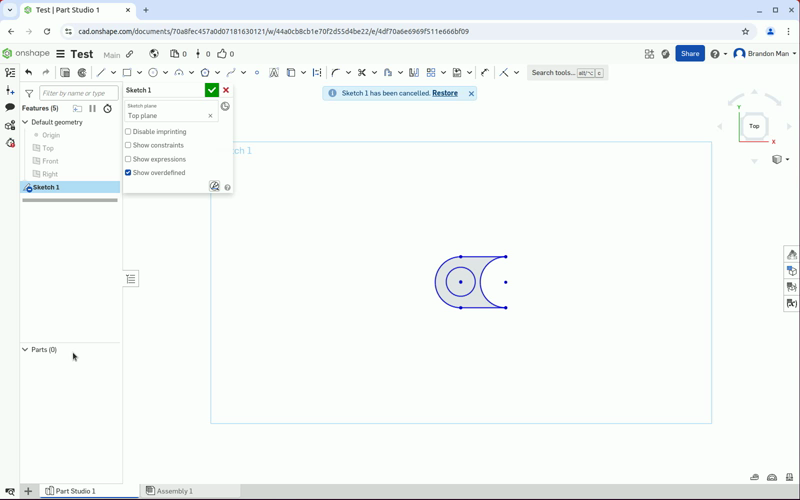
key(shift+y)
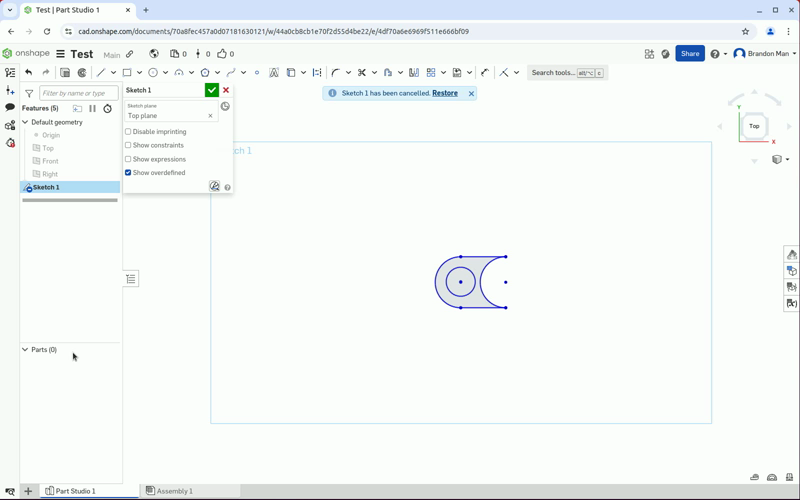
key(shift+e)
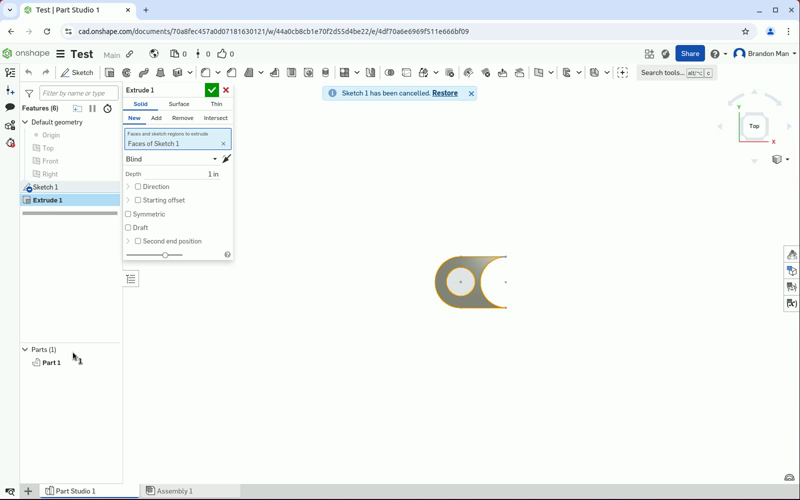
mouse_move(143, 106)
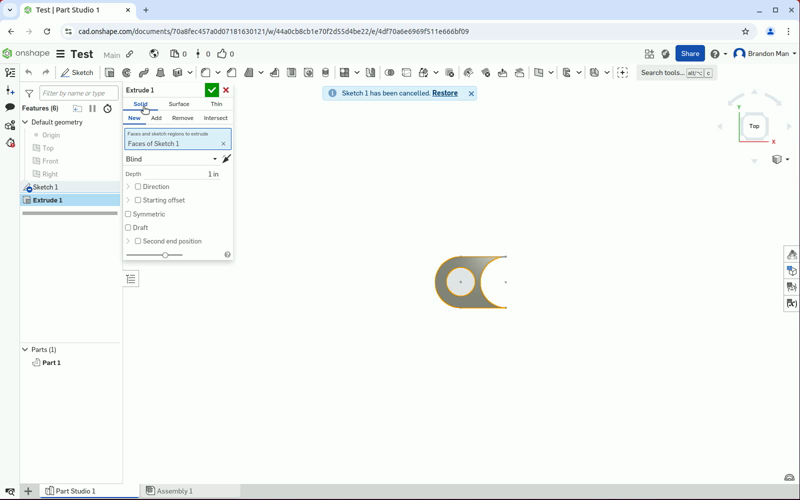
click(143, 106)
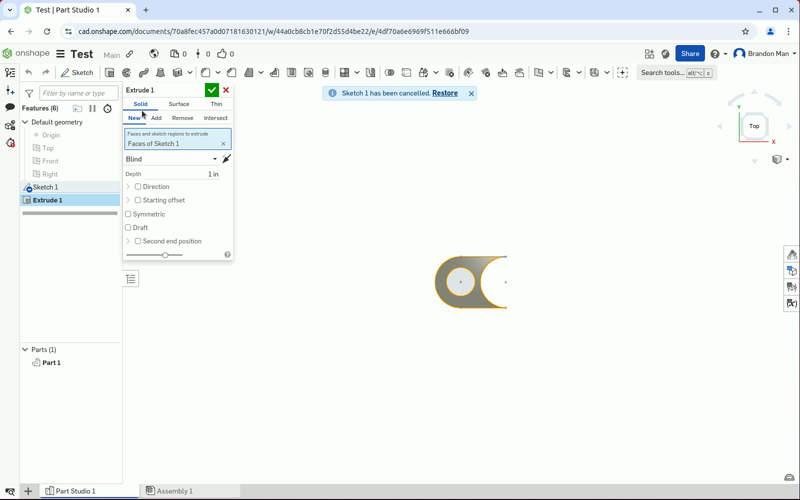
mouse_move(137, 120)
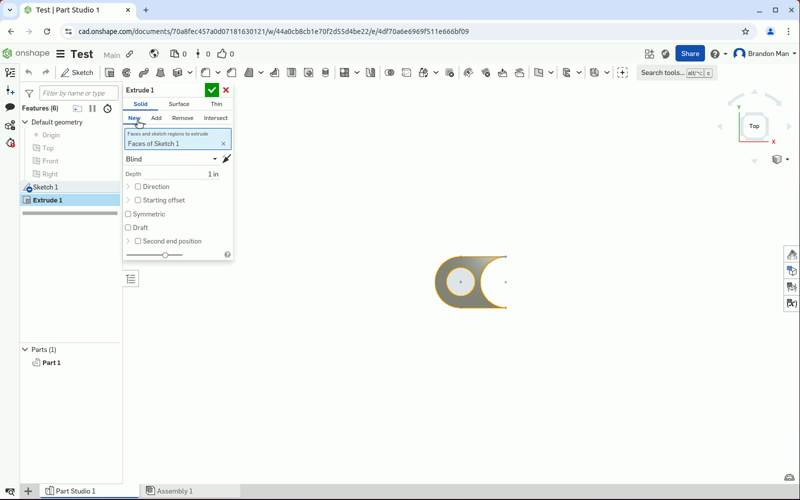
click(137, 120)
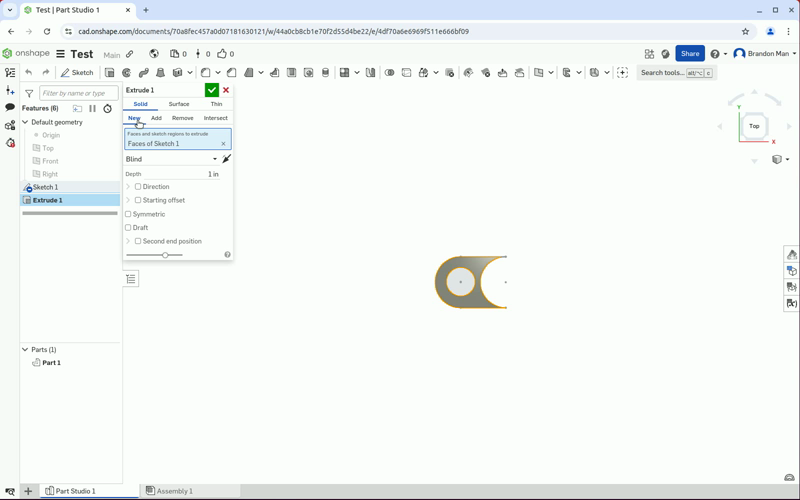
key(tab, 4)
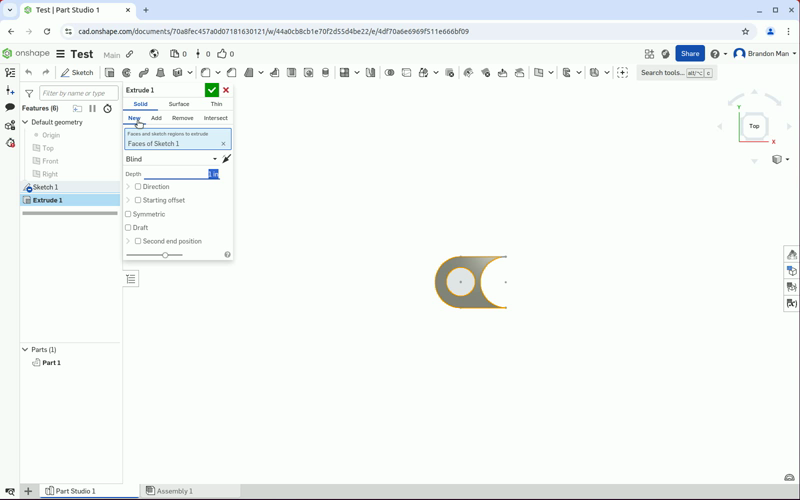
text(3.851)
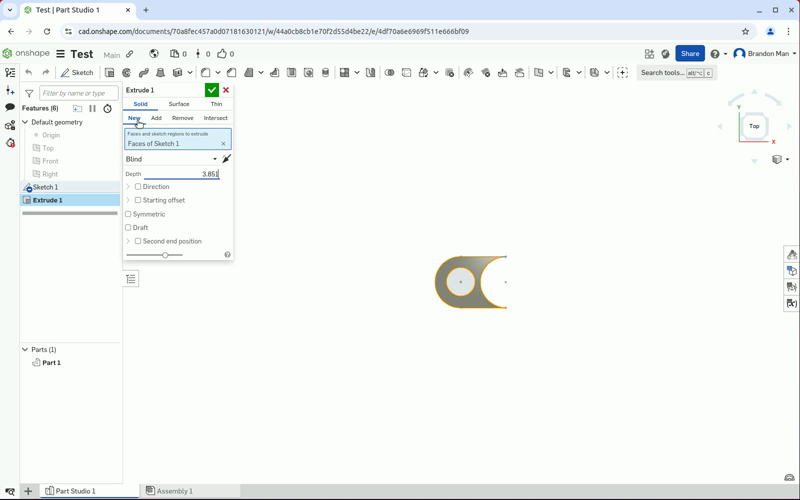
key(enter)
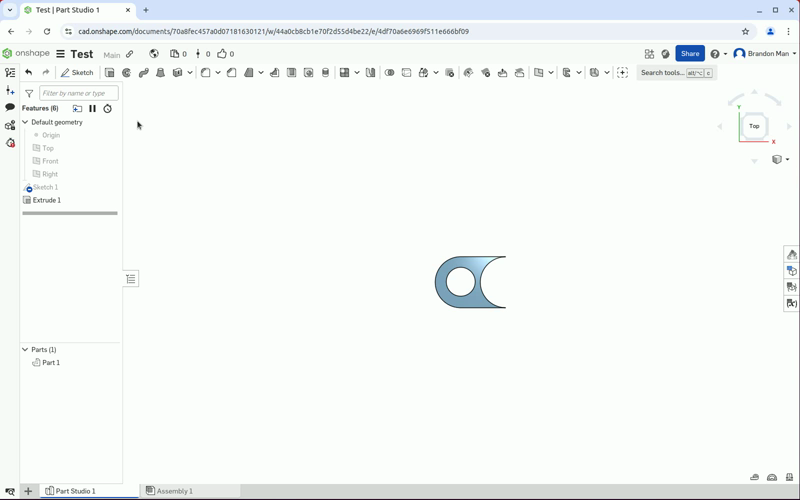
key(shift+h)
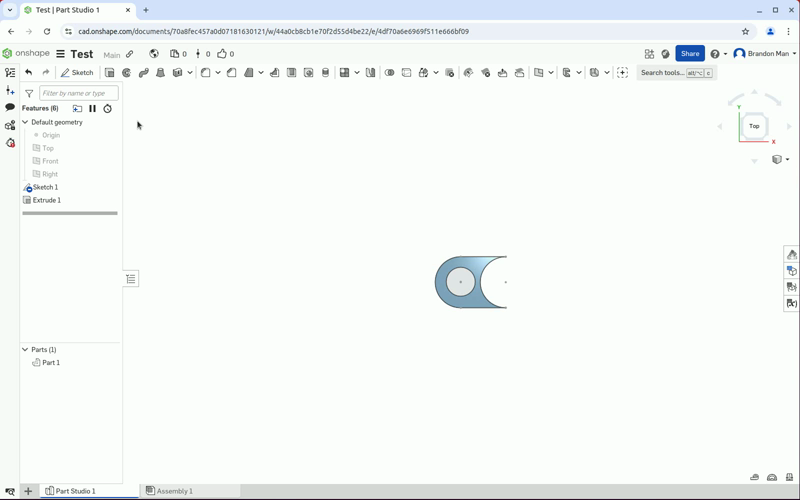
key(shift+h)
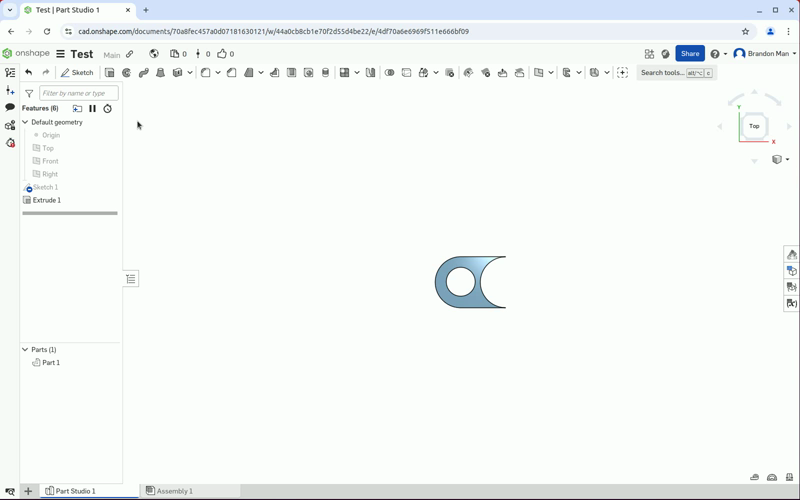
mouse_move(73, 189)
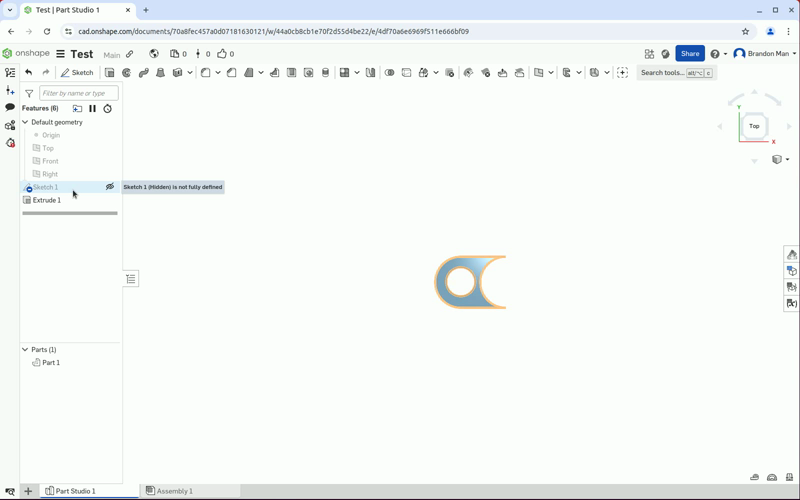
click(73, 189)
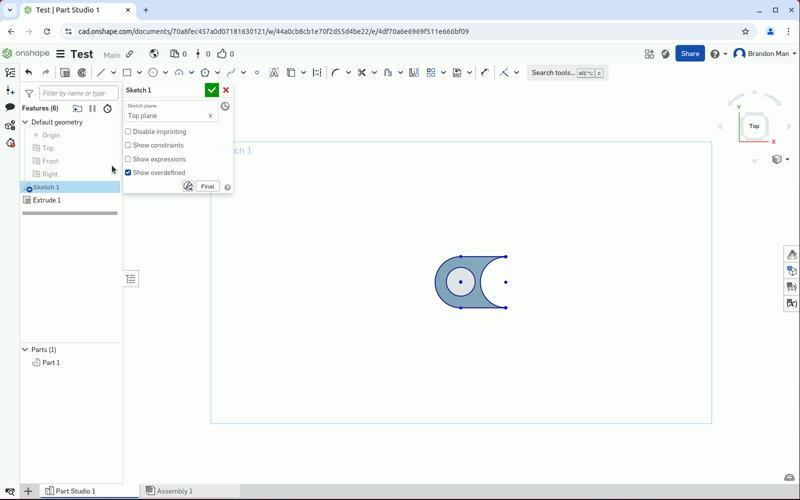
mouse_move(229, 92)
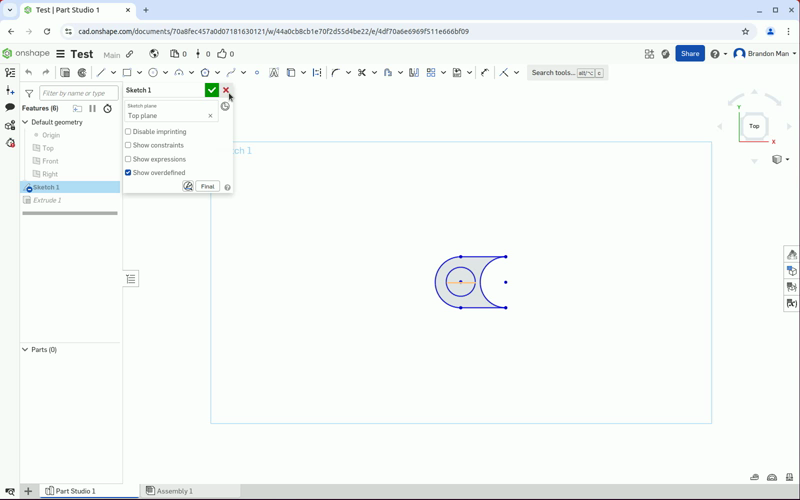
click(229, 92)
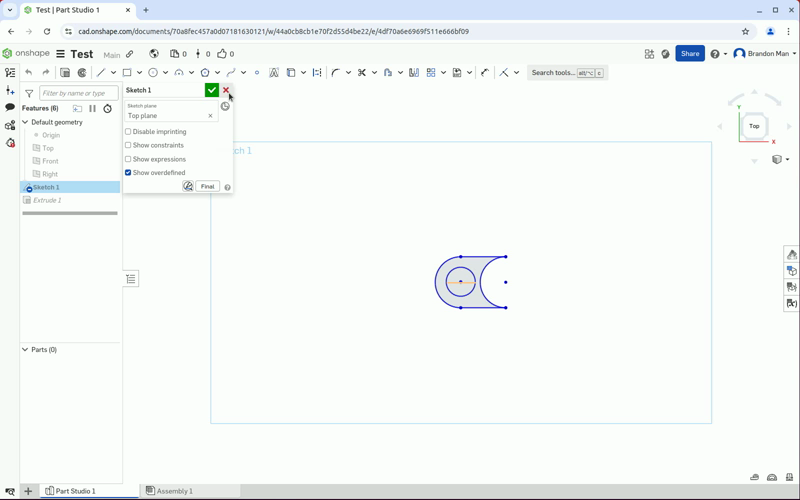
key(shift+s)
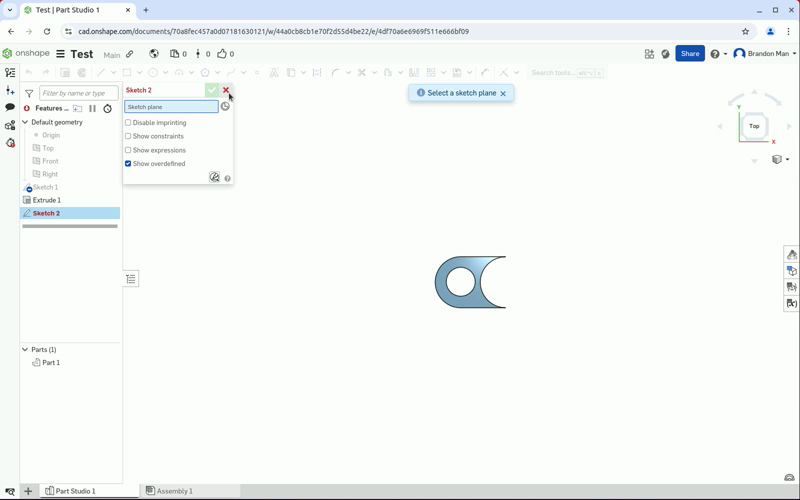
mouse_move(73, 150)
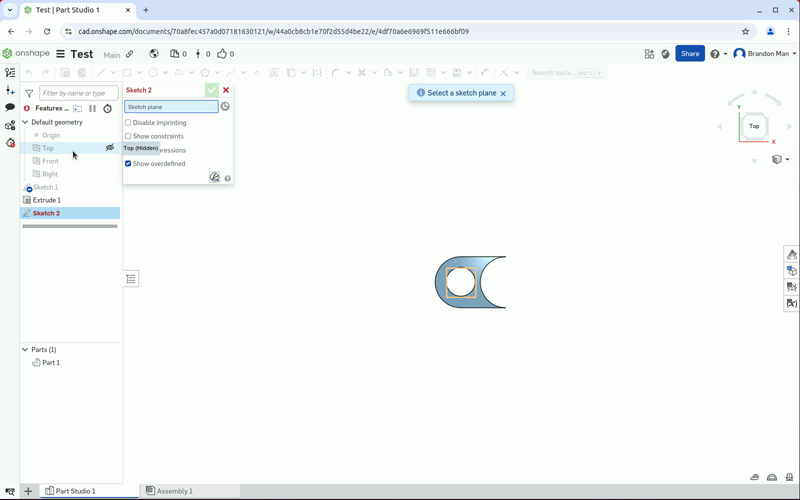
click(73, 150)
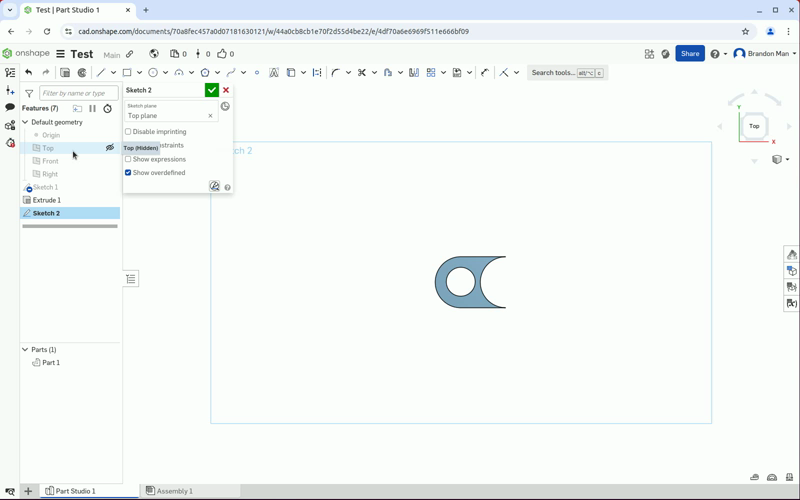
mouse_move(73, 352)
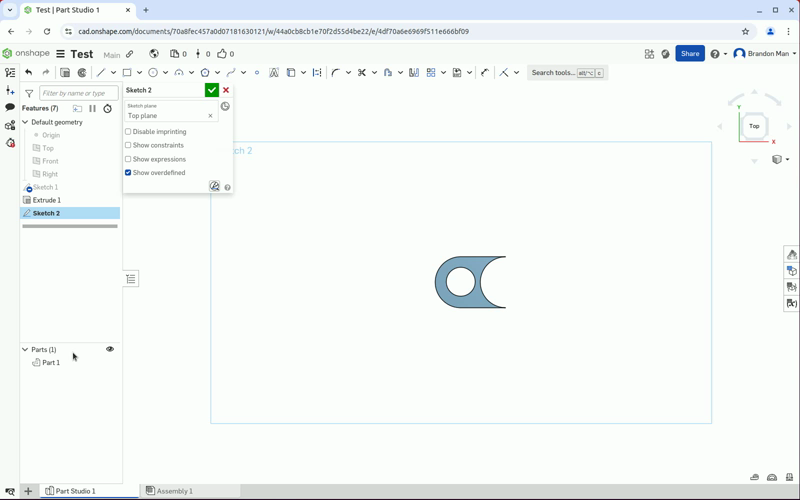
key(y)
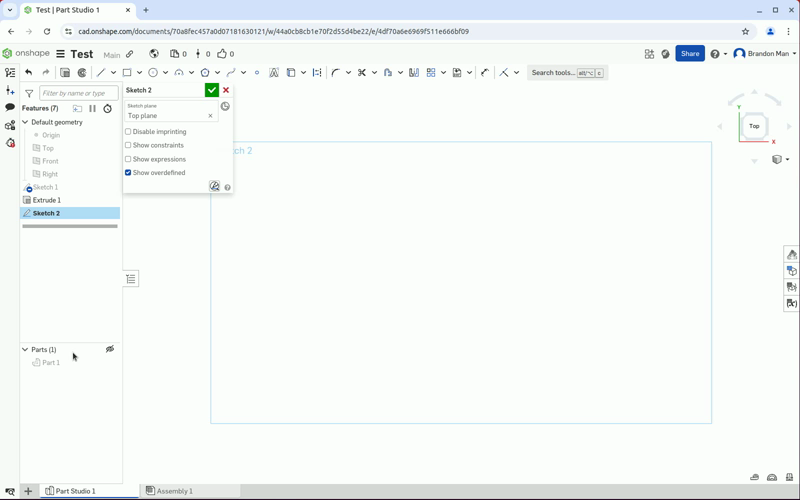
key(l)
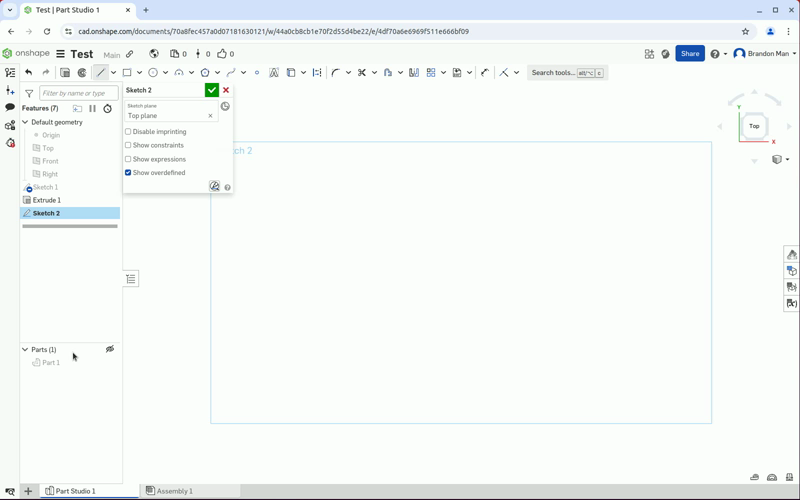
key_down(shift)
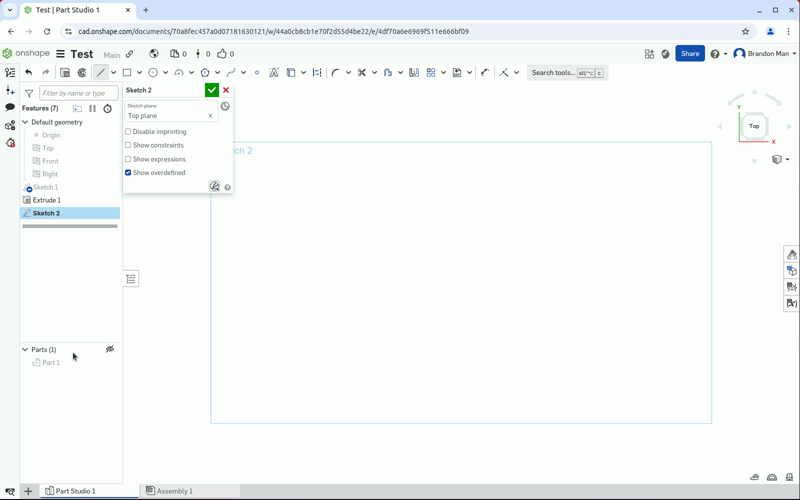
mouse_move(504, 307)
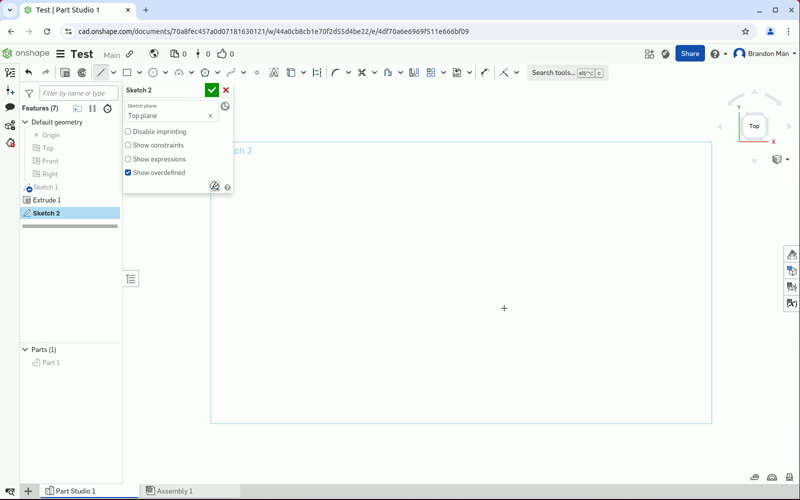
click(504, 307)
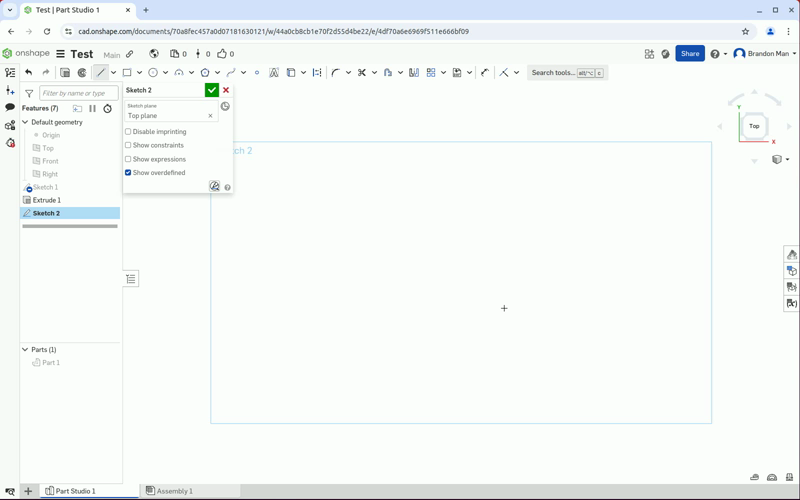
key_up(shift)
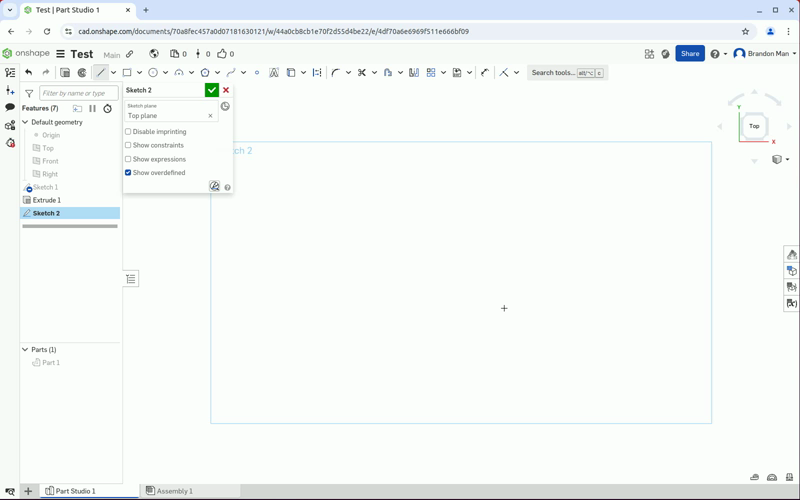
key_down(shift)
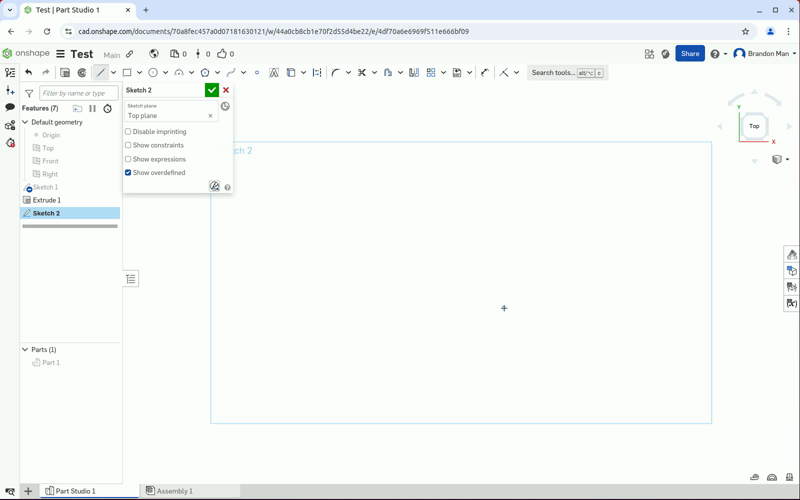
mouse_move(534, 307)
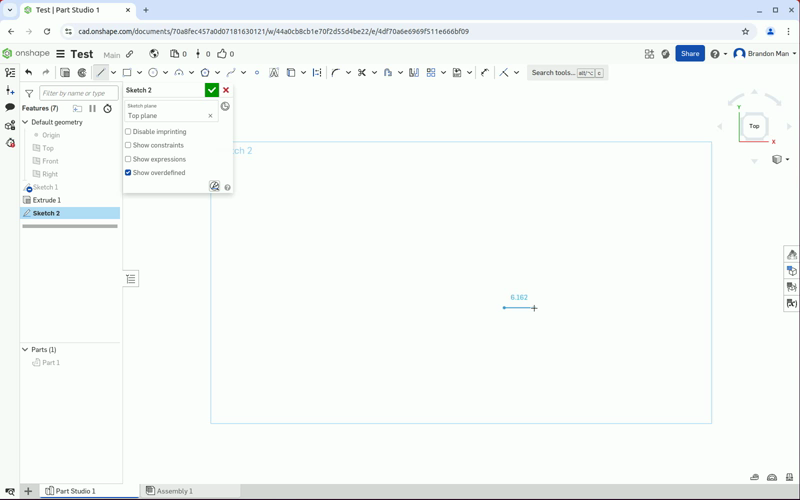
mouse_move(548, 307)
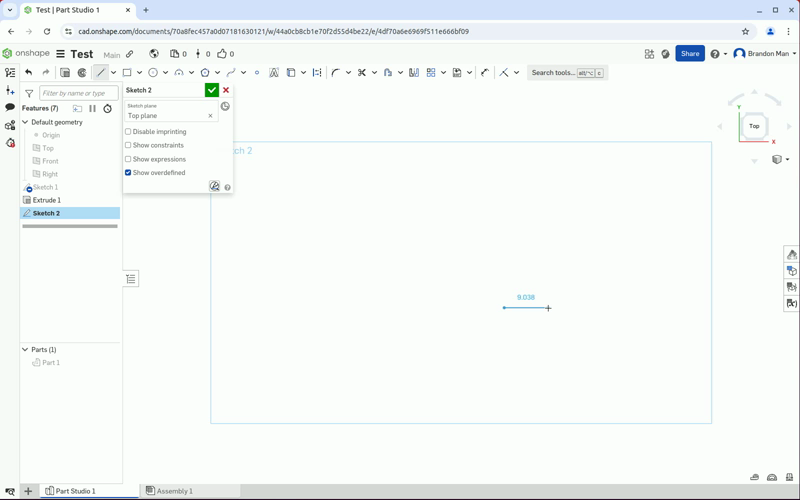
click(548, 307)
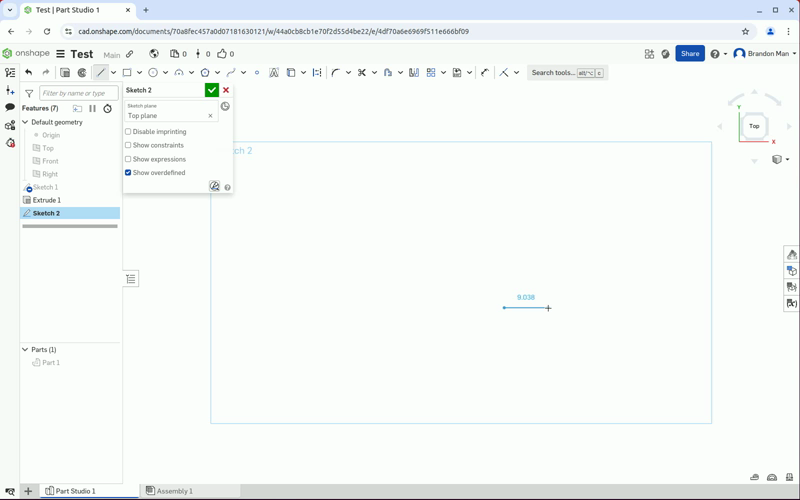
key_up(shift)
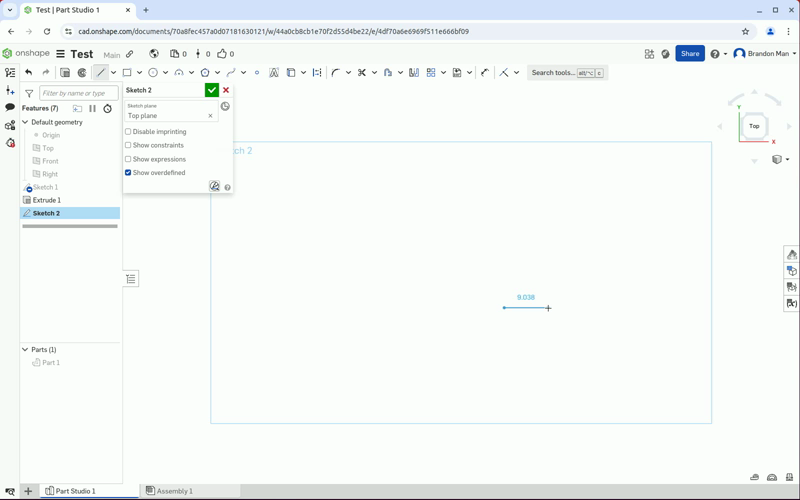
key(esc)
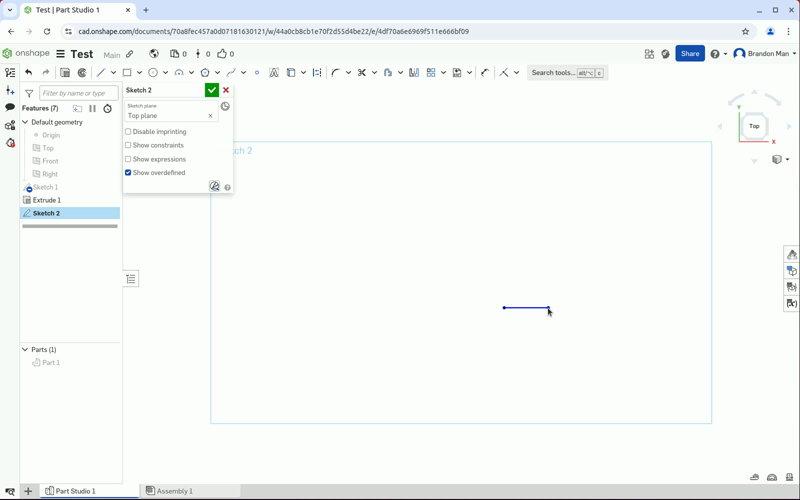
key(a)
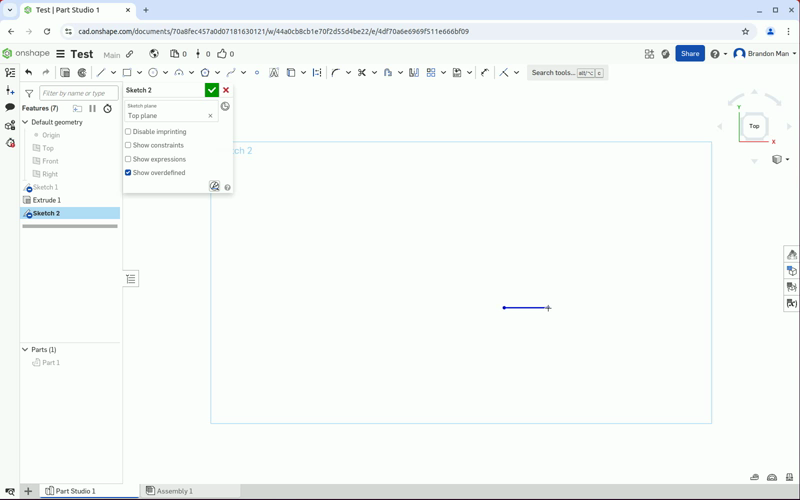
mouse_move(548, 307)
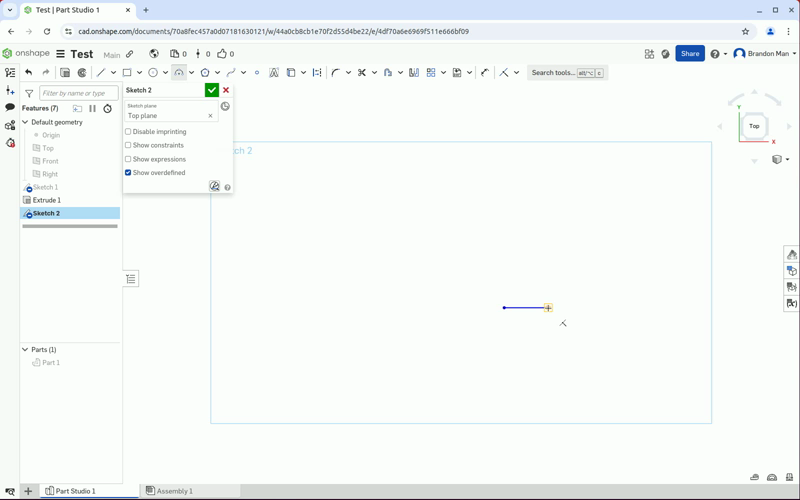
click(548, 307)
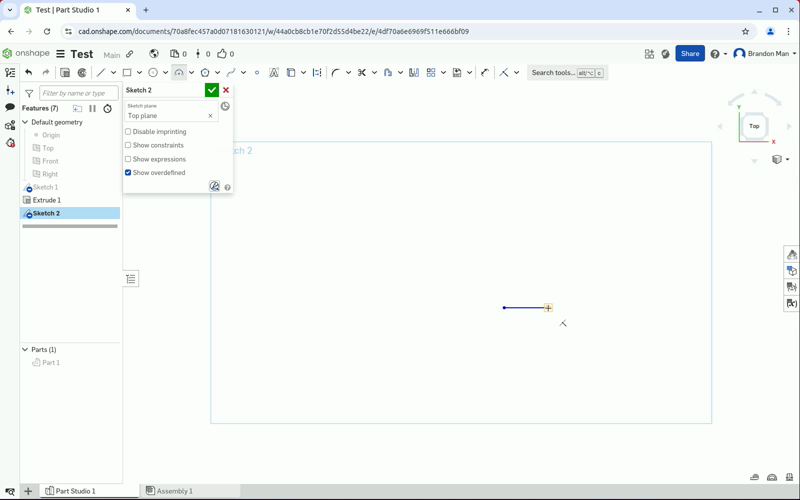
key_down(shift)
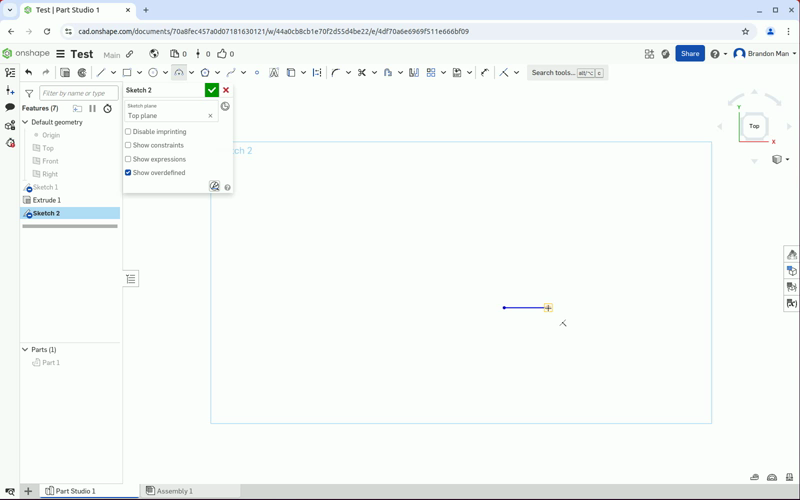
mouse_move(548, 257)
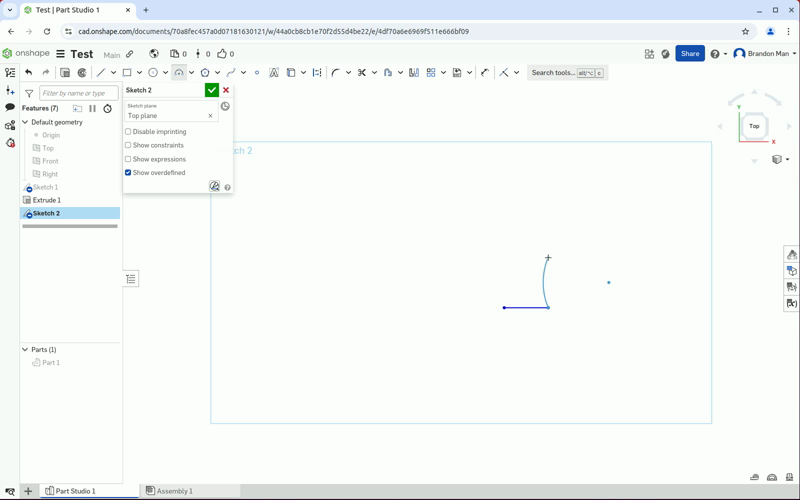
click(548, 257)
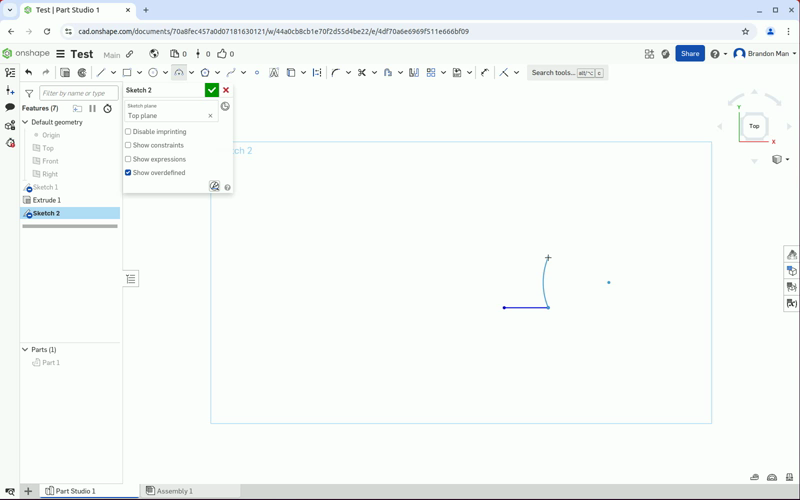
mouse_move(573, 282)
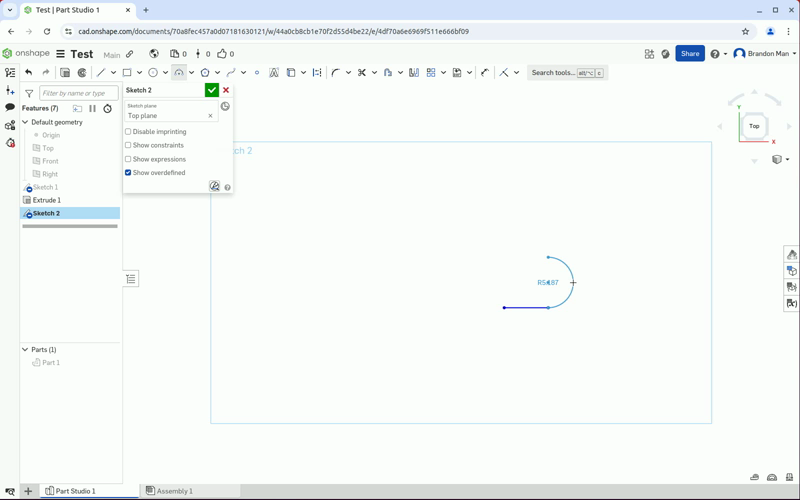
click(573, 282)
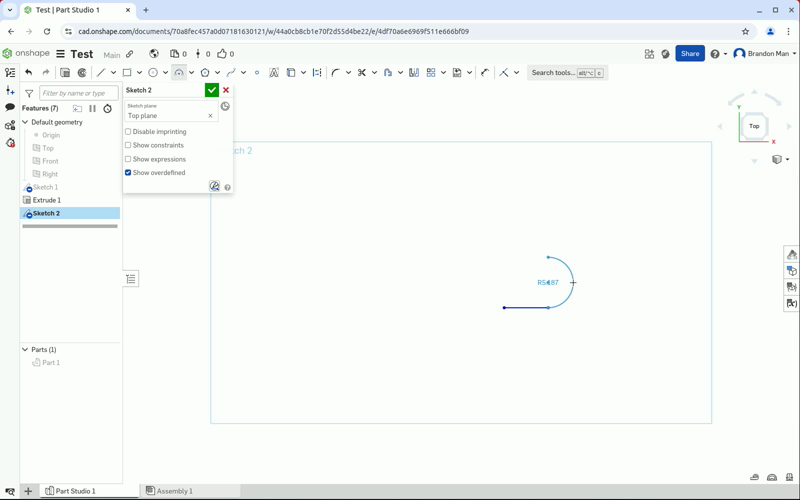
key_up(shift)
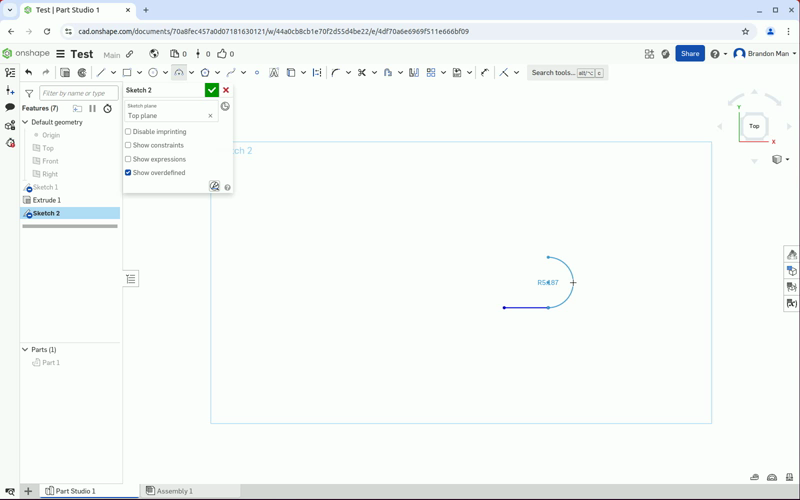
key(esc)
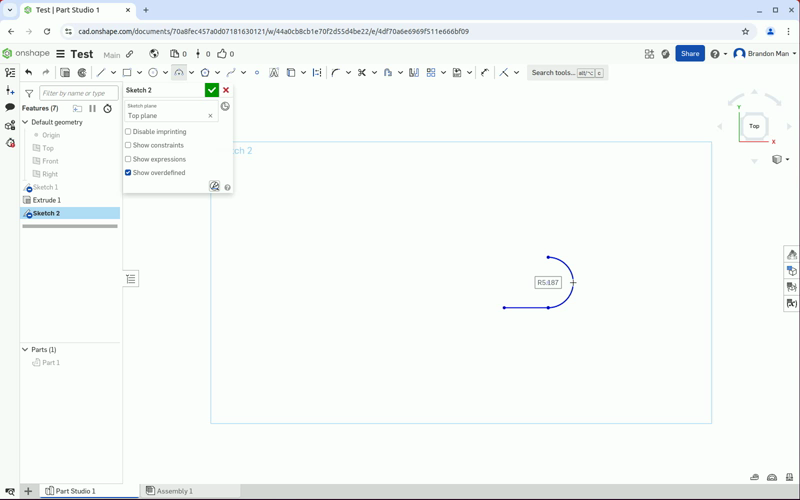
key(l)
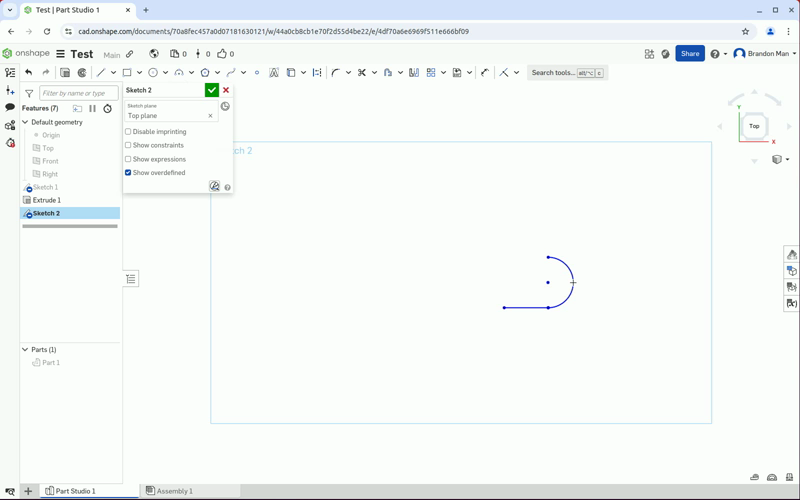
mouse_move(548, 257)
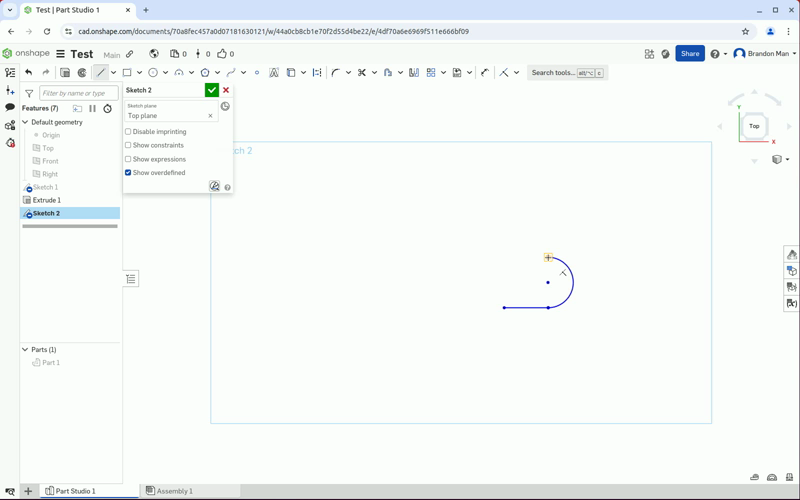
click(548, 257)
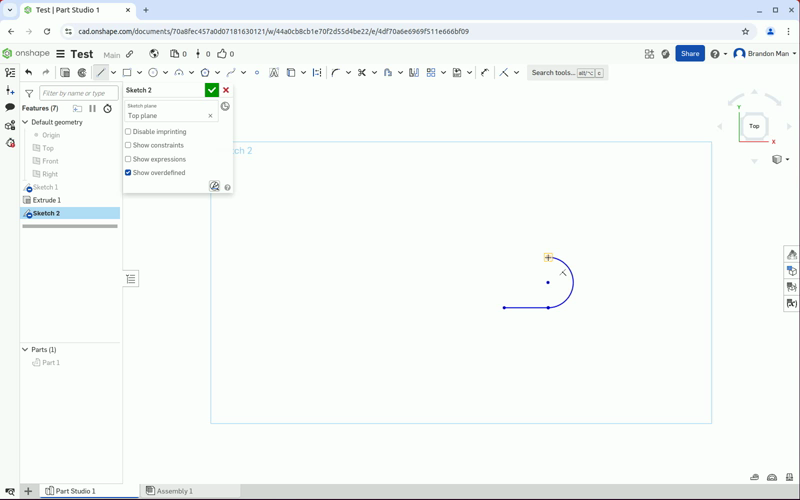
key_down(shift)
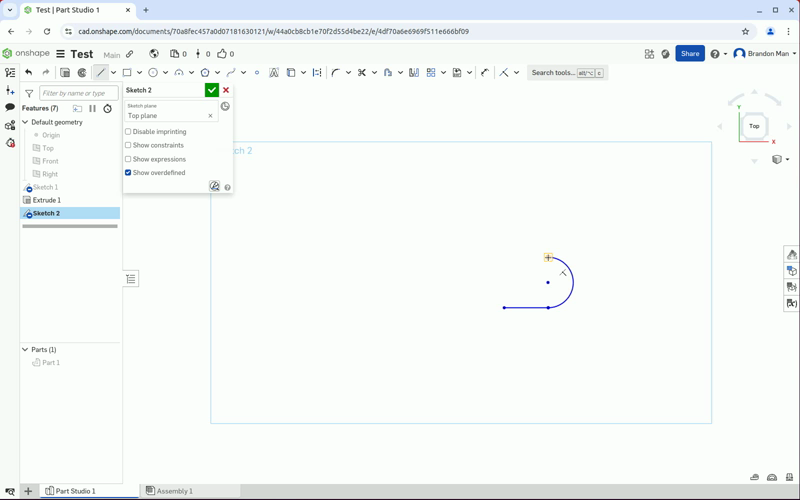
mouse_move(578, 257)
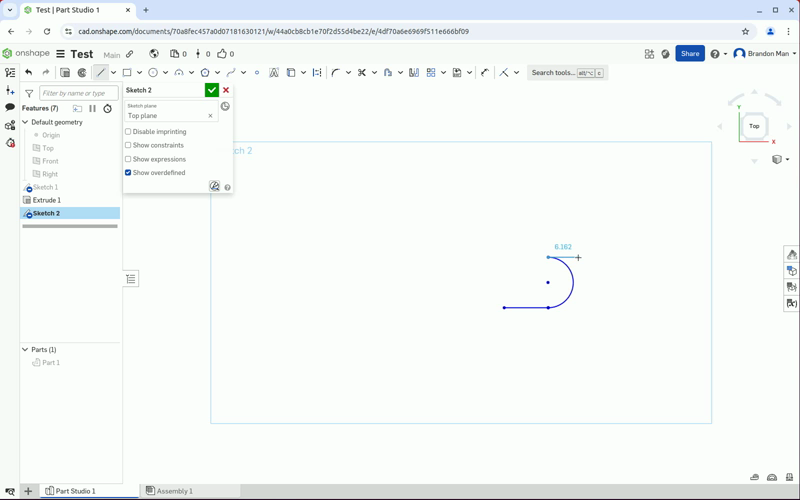
mouse_move(504, 257)
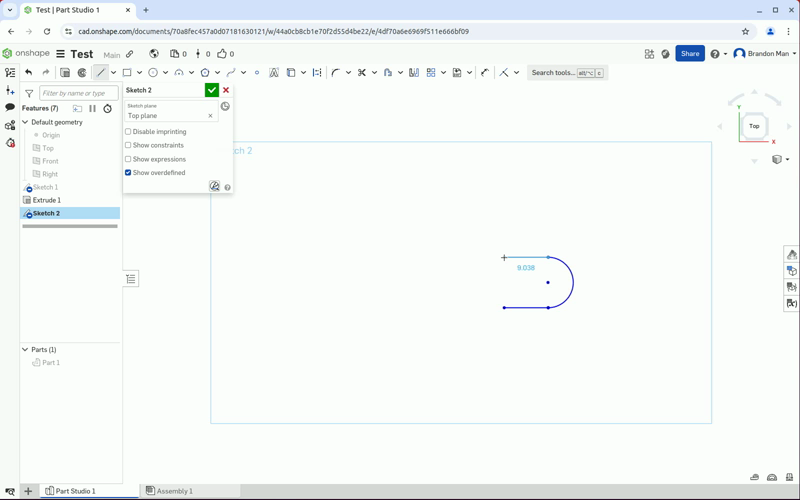
click(504, 257)
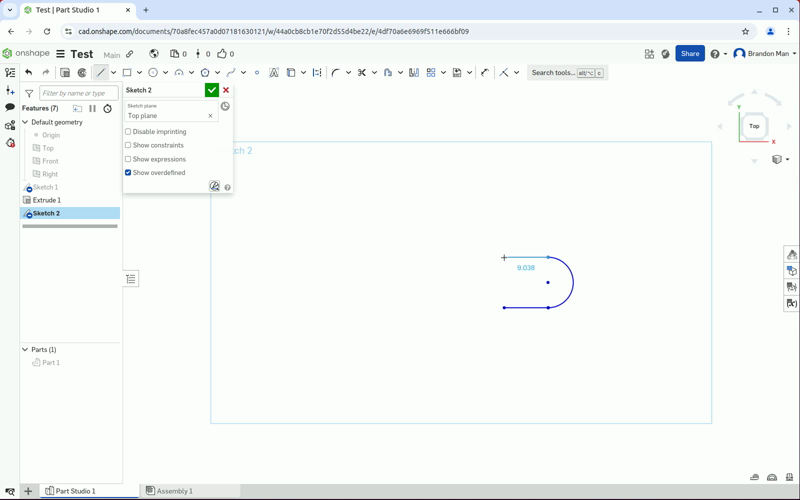
key_up(shift)
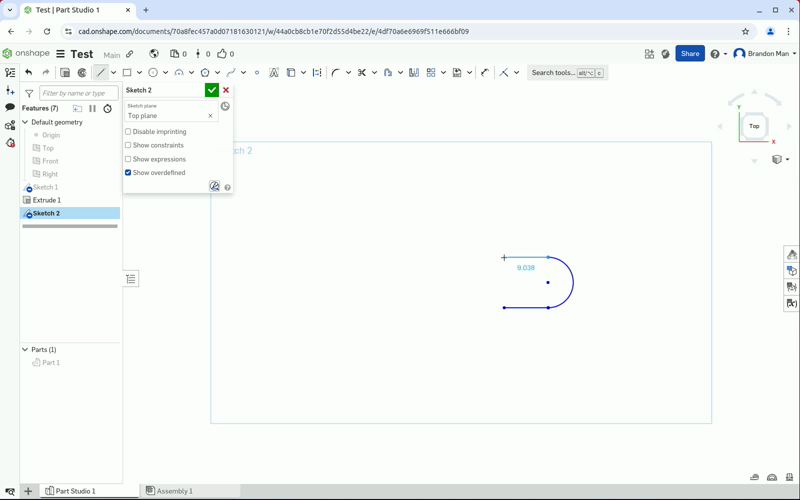
key(esc)
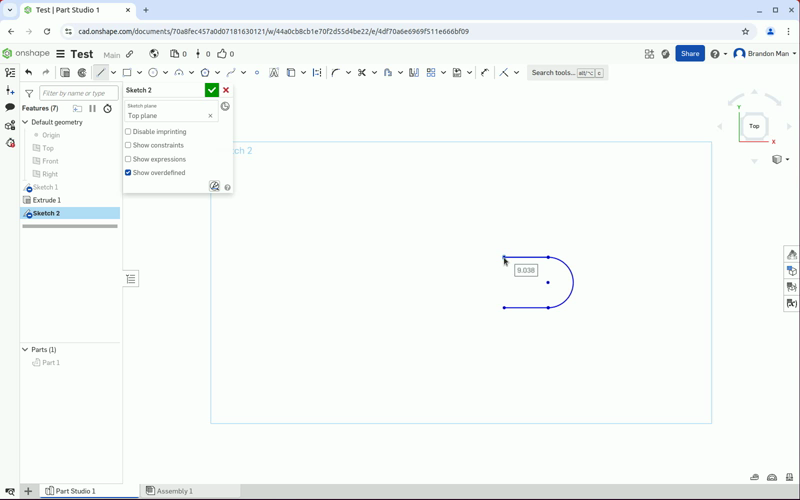
key(a)
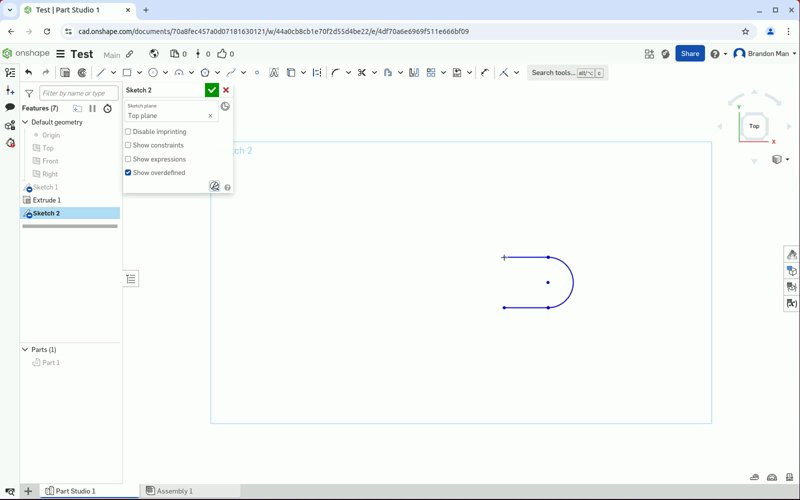
mouse_move(504, 257)
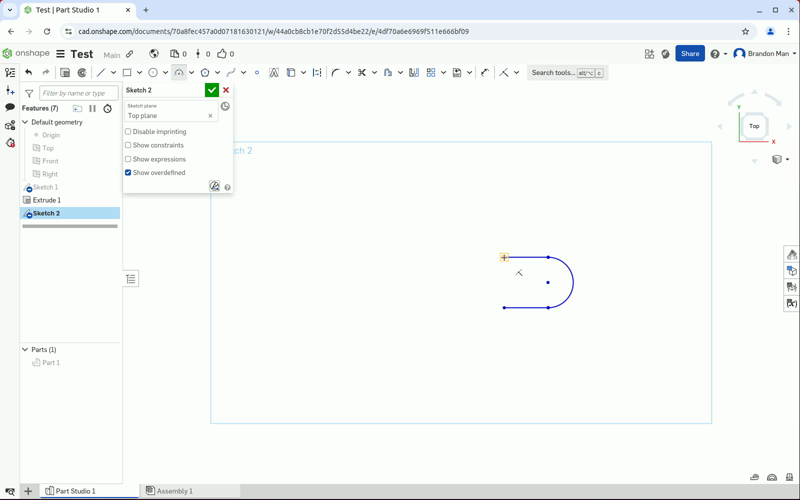
click(504, 257)
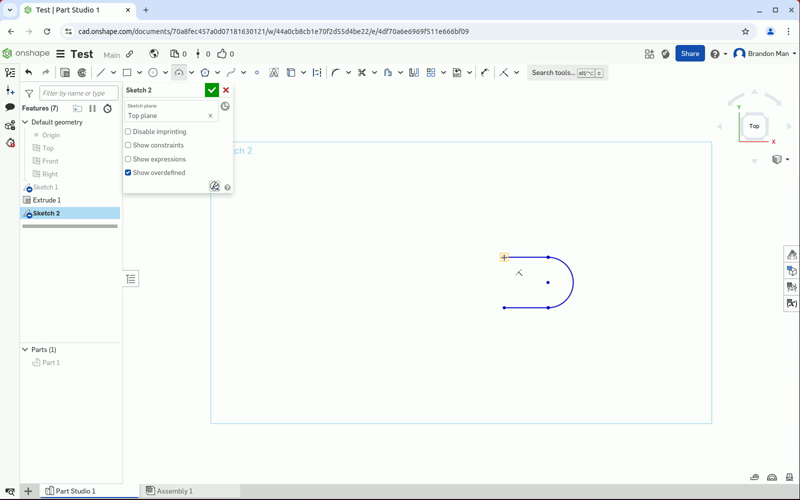
mouse_move(504, 307)
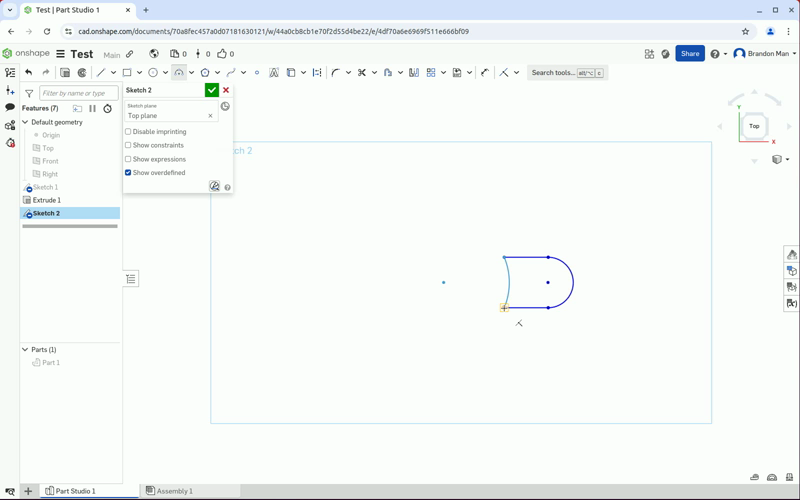
click(504, 307)
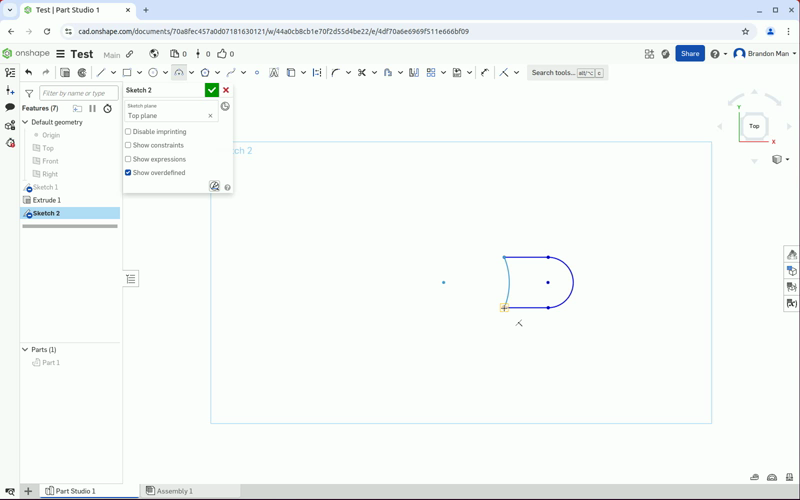
key_down(shift)
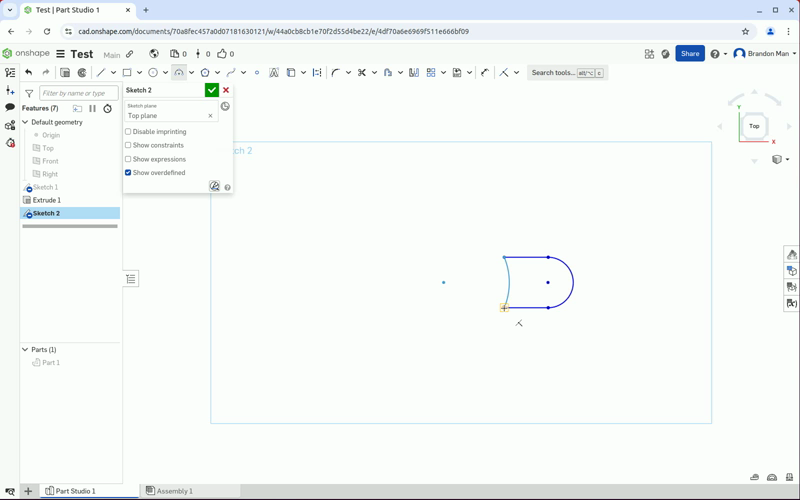
mouse_move(529, 282)
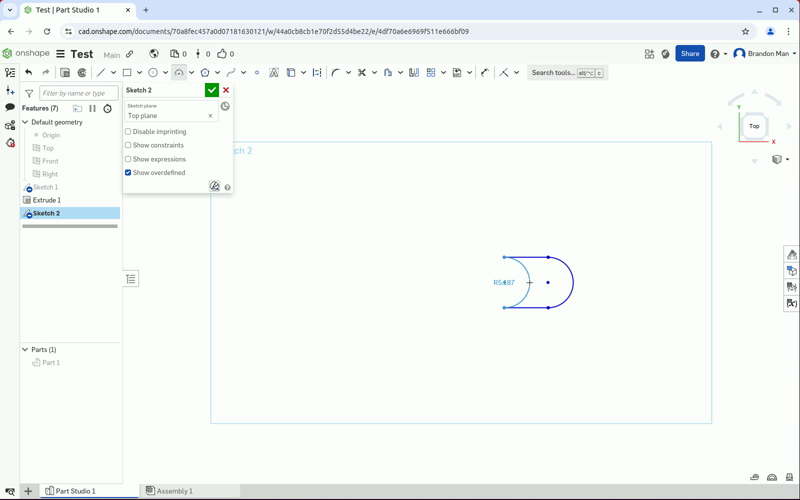
click(529, 282)
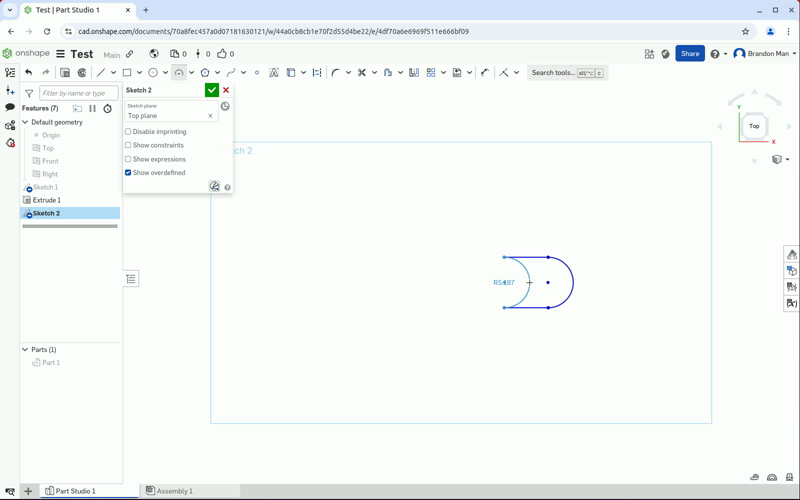
key_up(shift)
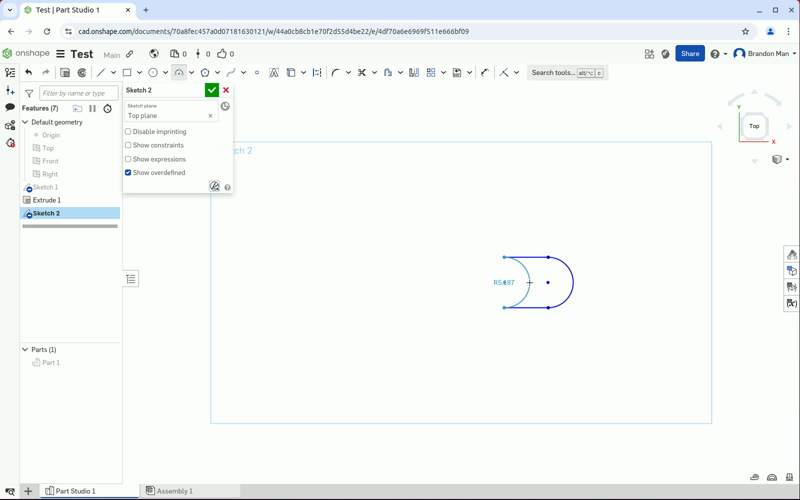
key(esc)
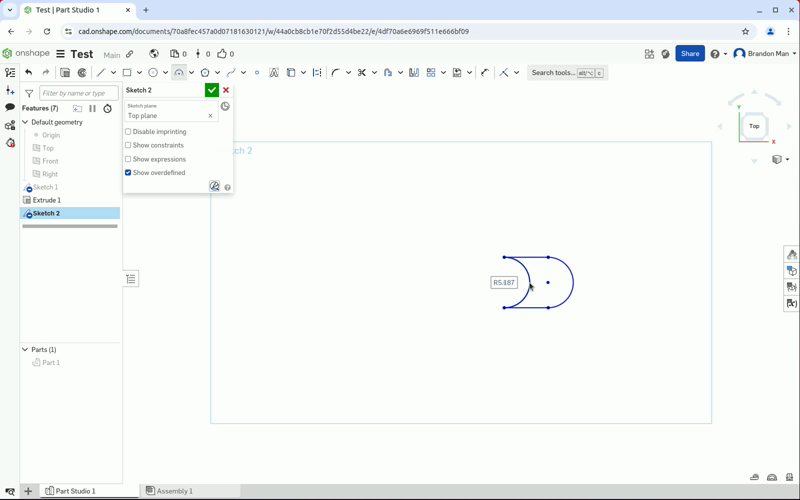
key(c)
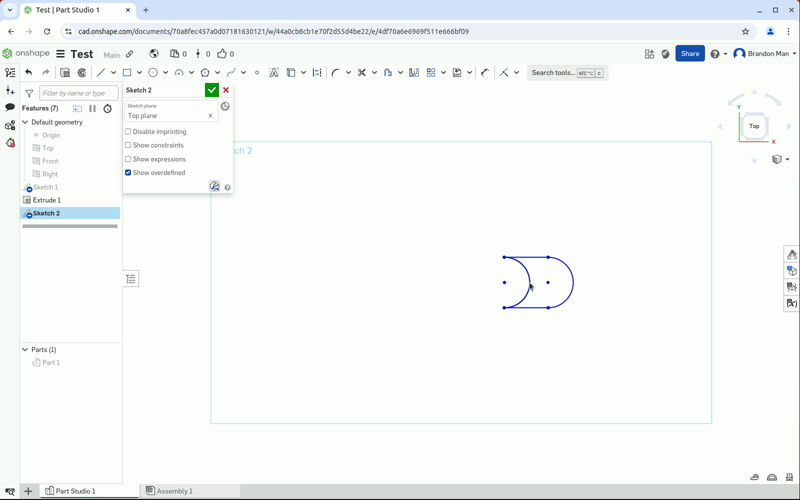
key_down(shift)
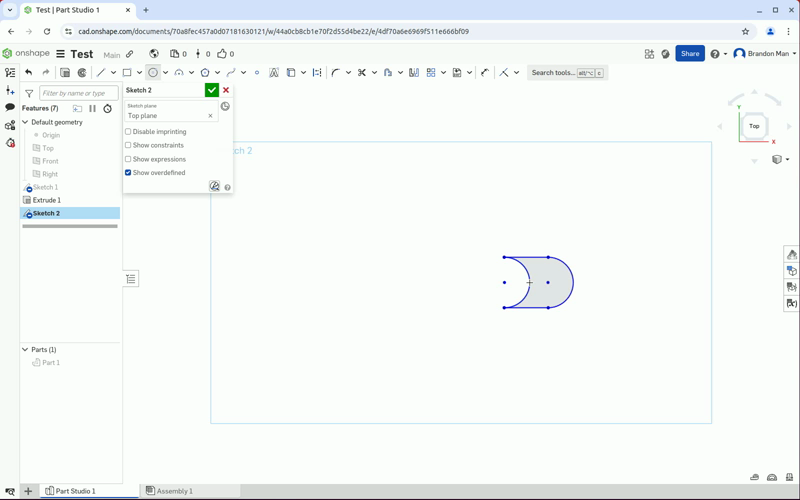
mouse_move(548, 282)
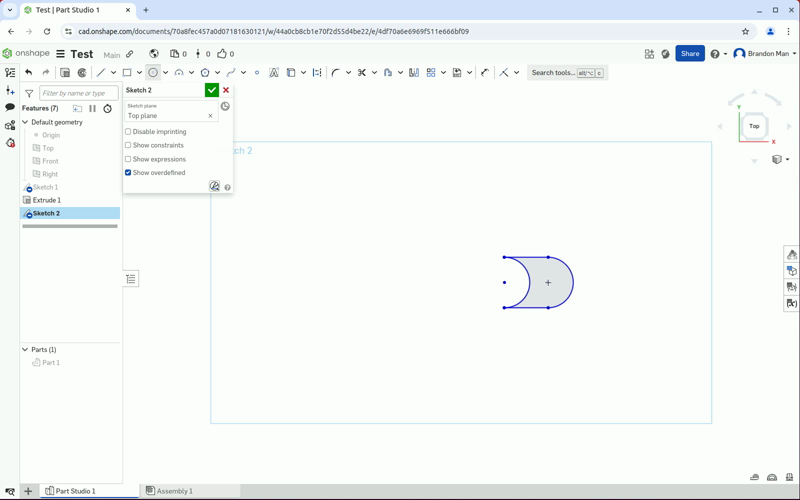
click(548, 282)
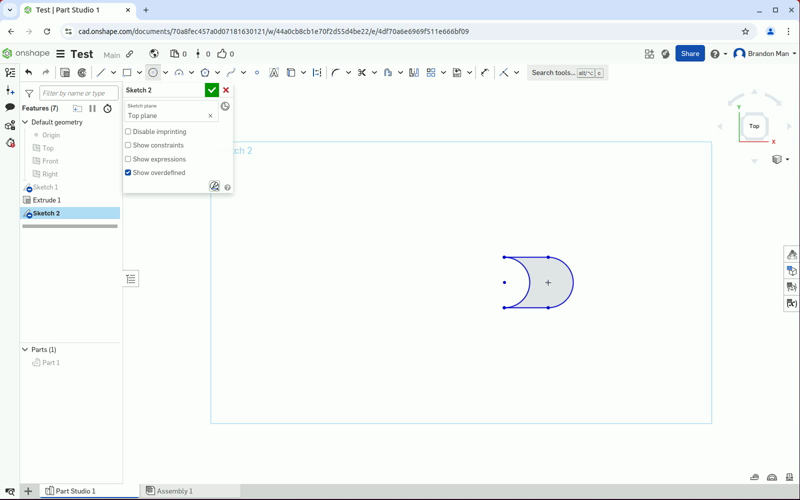
key_up(shift)
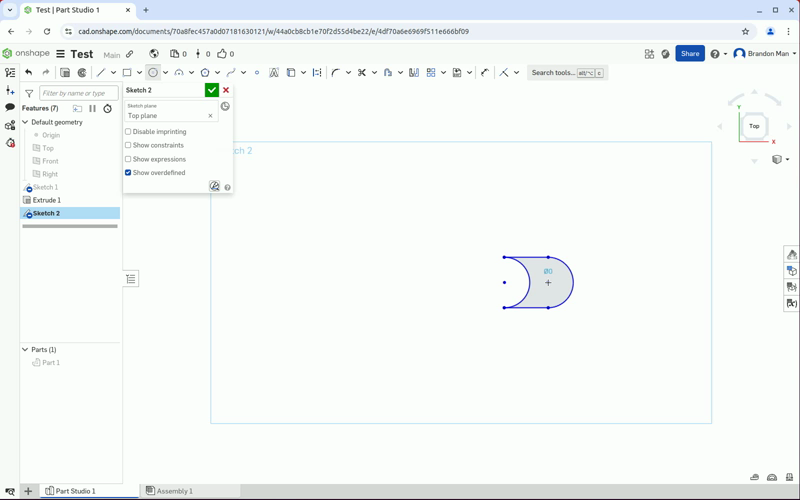
mouse_move(561, 282)
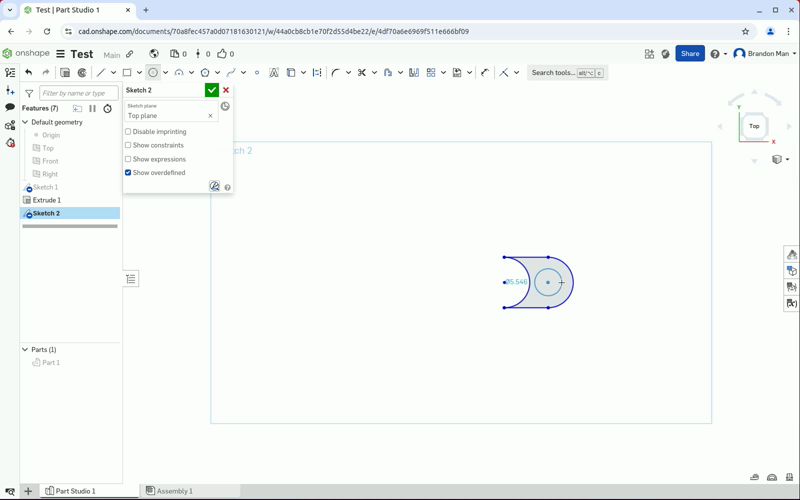
click(561, 282)
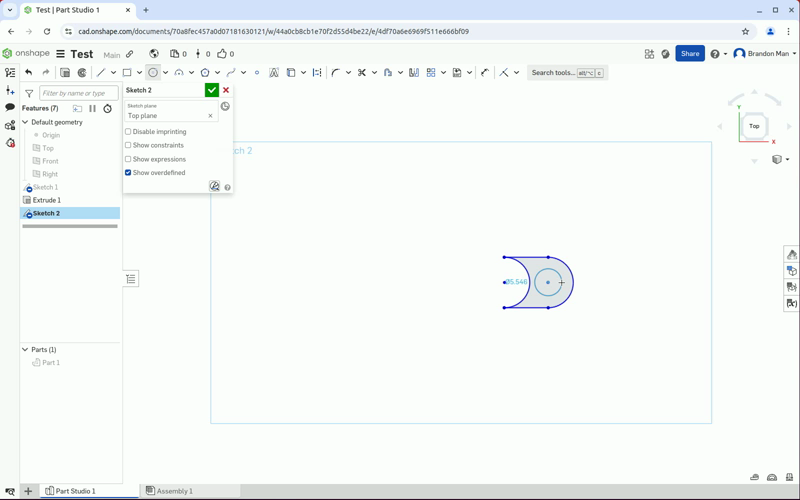
key(esc)
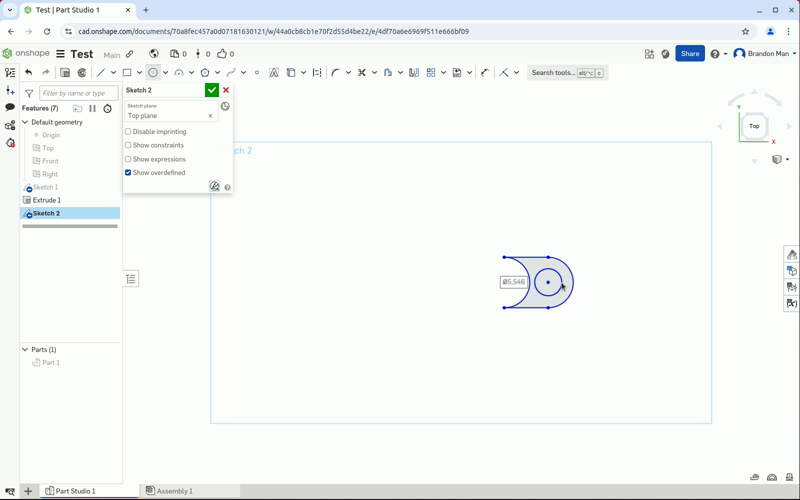
mouse_move(514, 300)
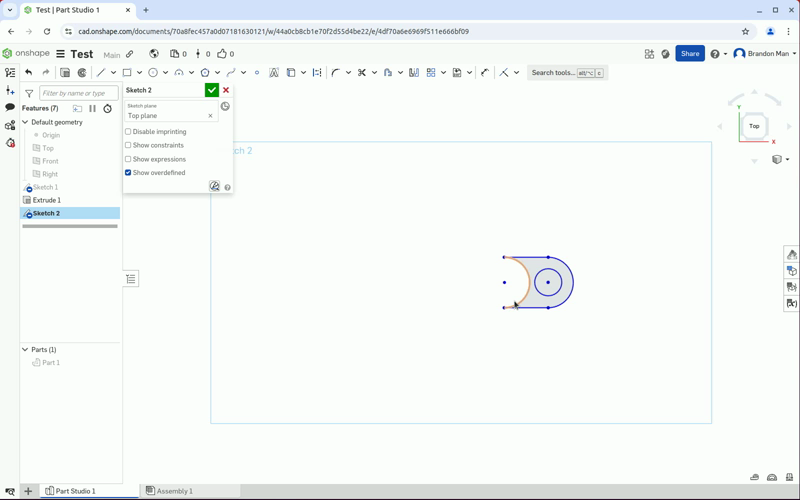
click(514, 300)
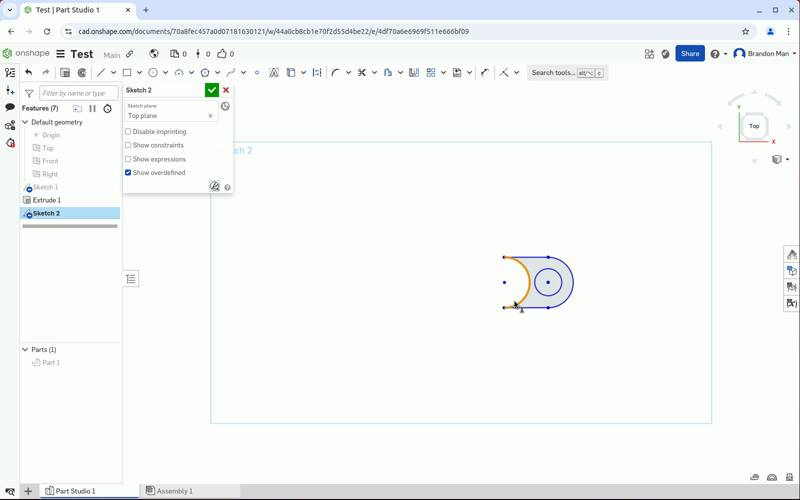
mouse_move(73, 352)
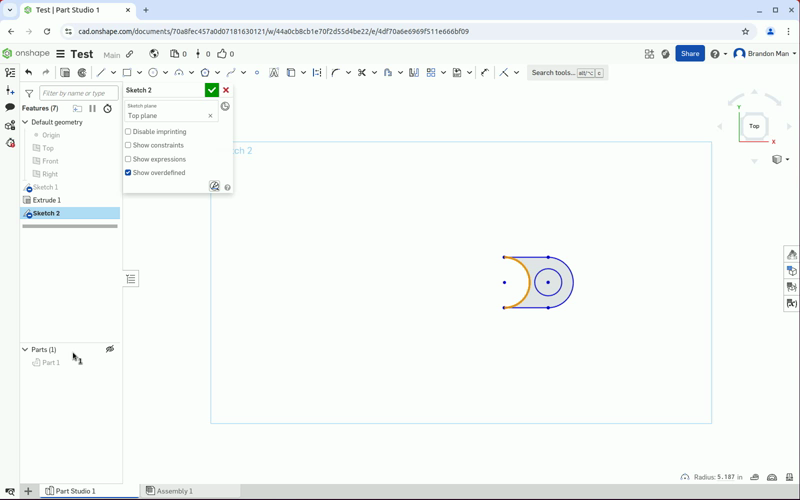
key(shift+y)
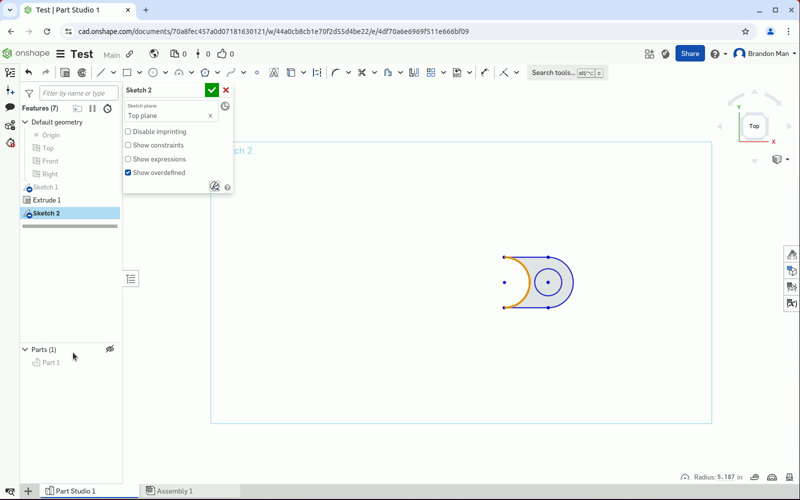
key(shift+e)
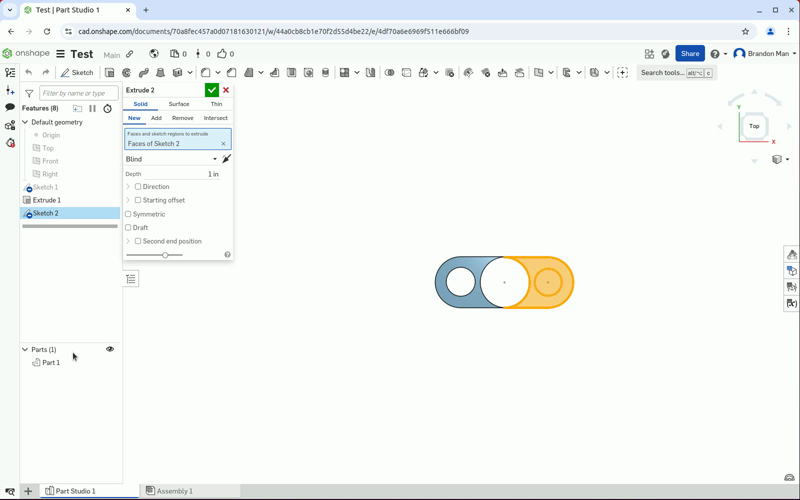
mouse_move(143, 106)
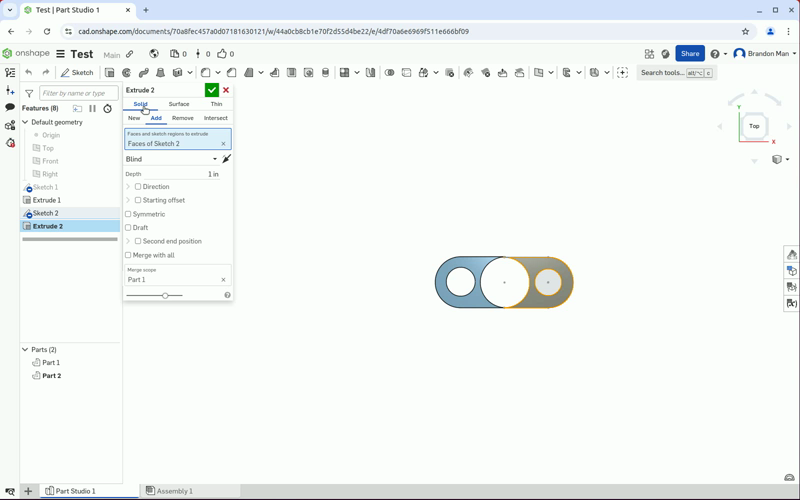
click(143, 106)
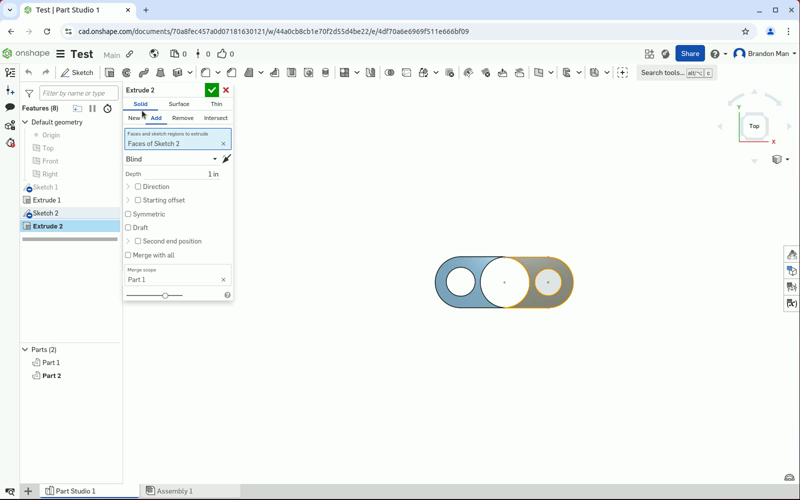
mouse_move(137, 120)
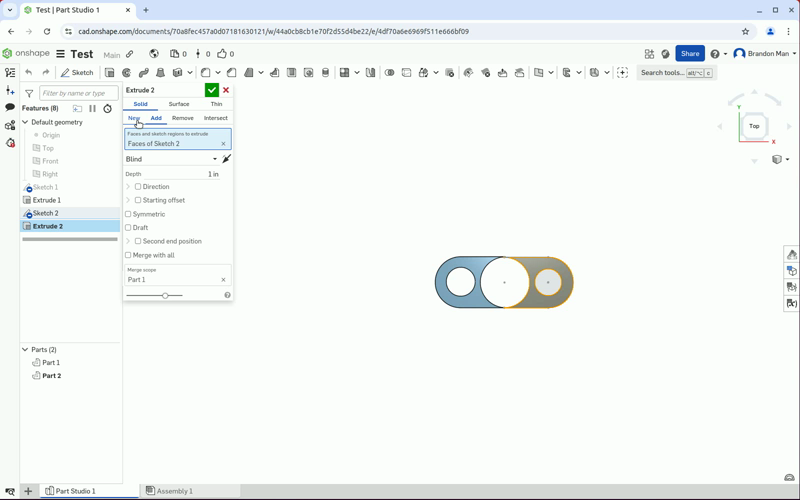
click(137, 120)
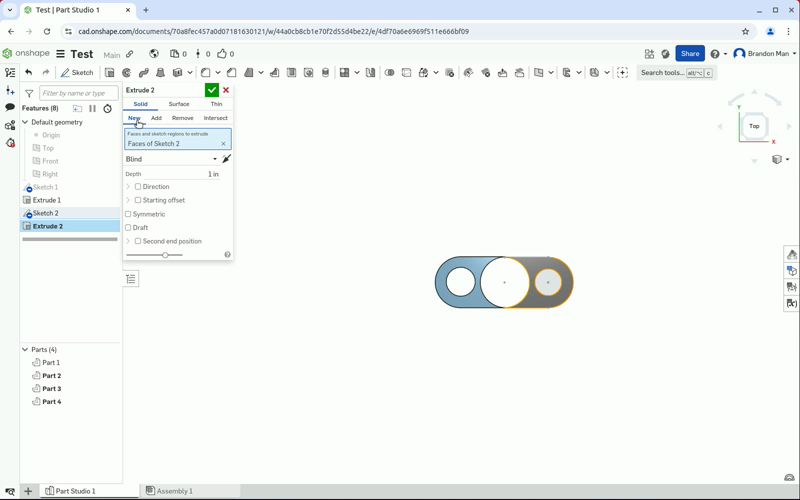
key(tab, 4)
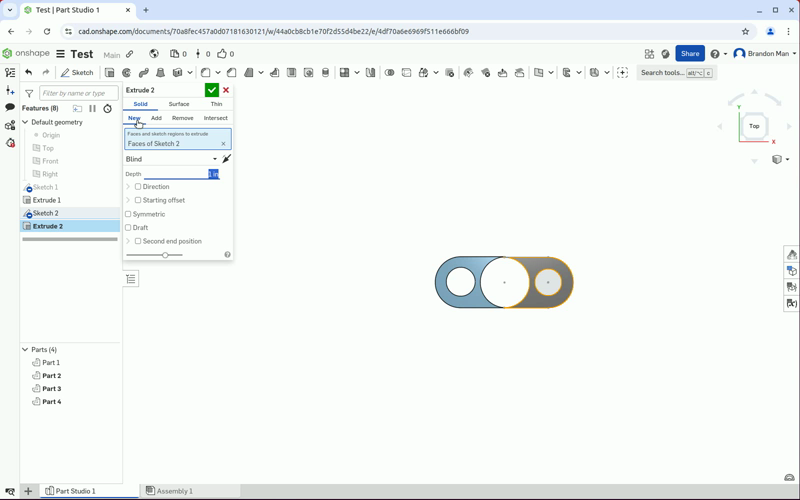
text(3.851)
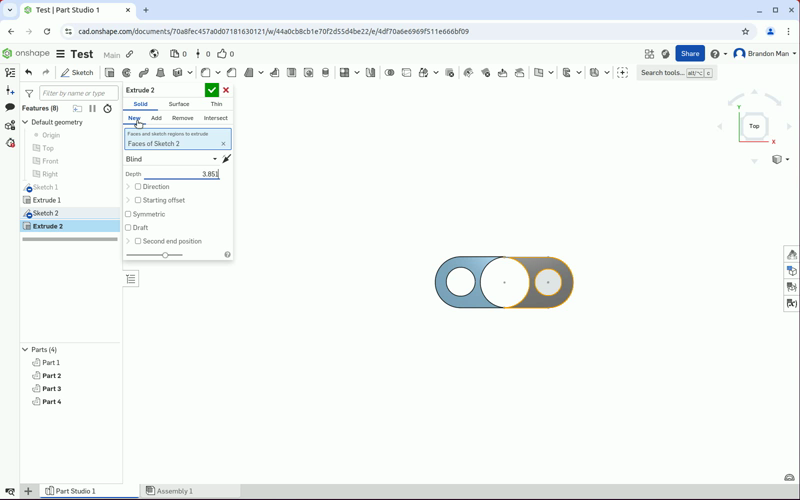
key(enter)
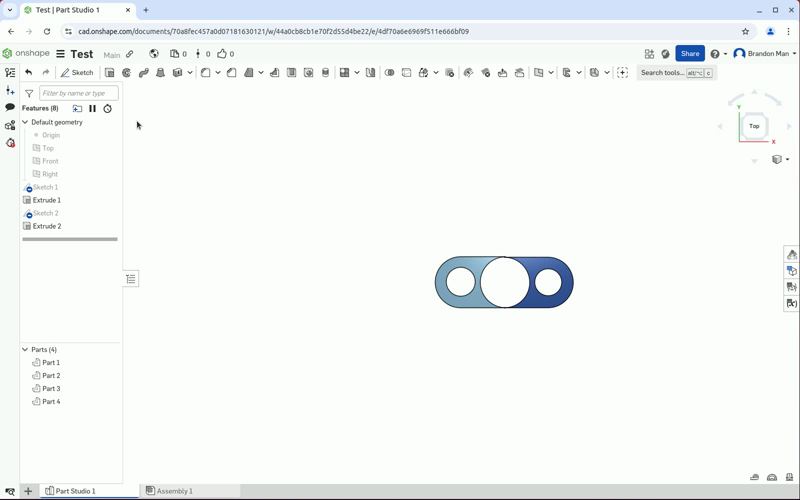
key(shift+h)
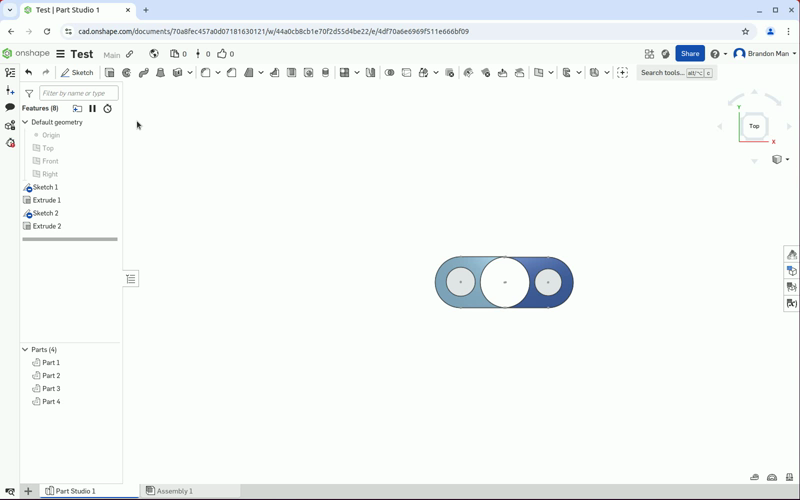
key(shift+h)
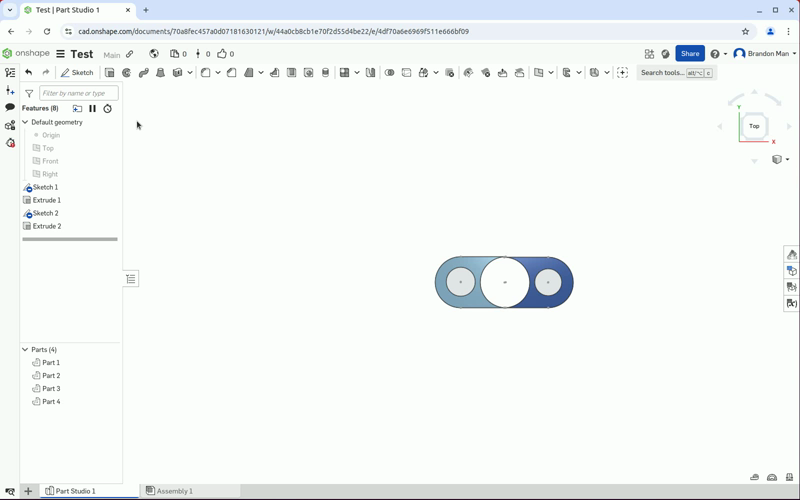
key(shift+7)
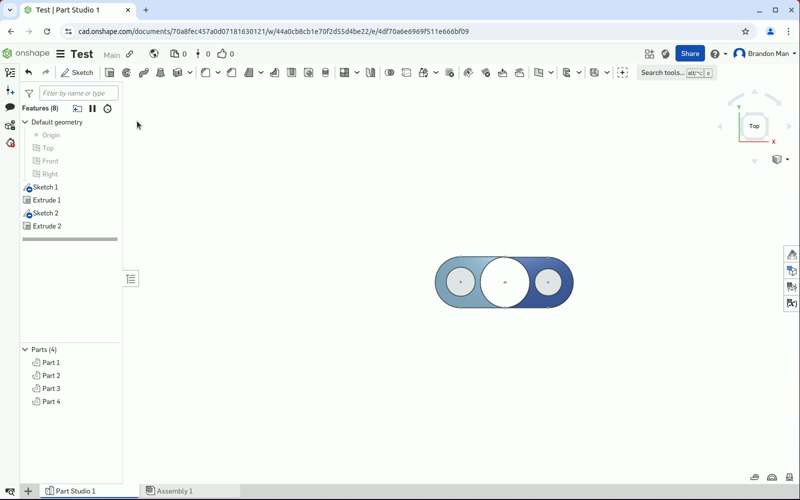
key(up, 3)
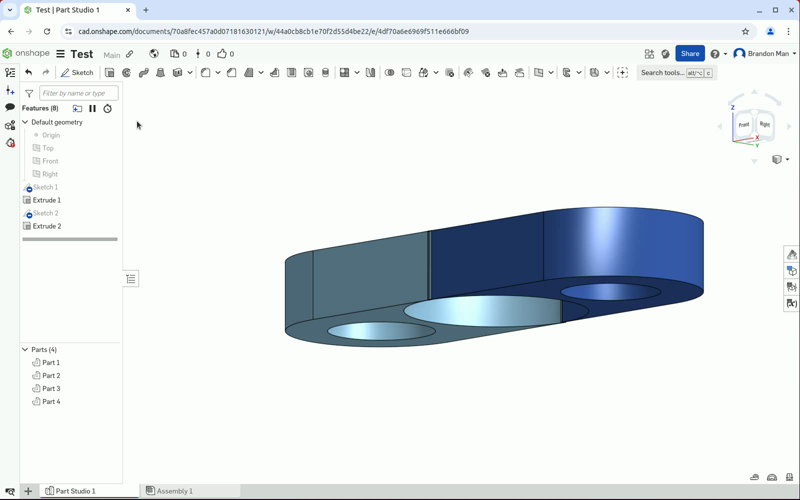
key(left, 3)
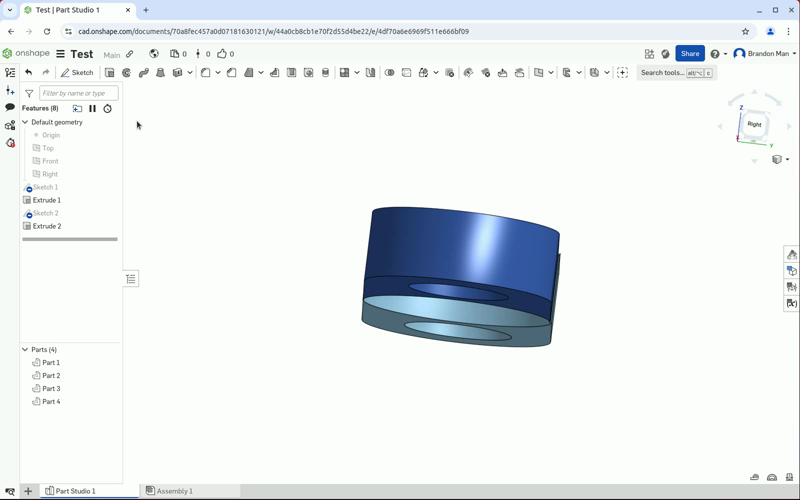
key(right, 3)
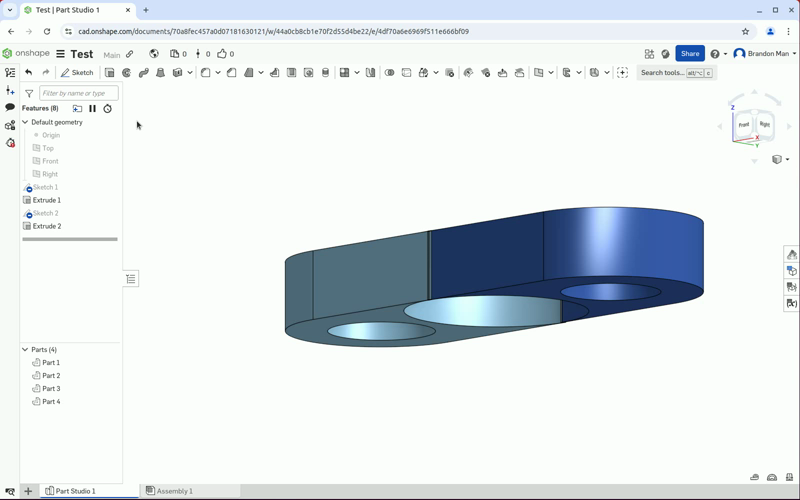
key(down, 3)
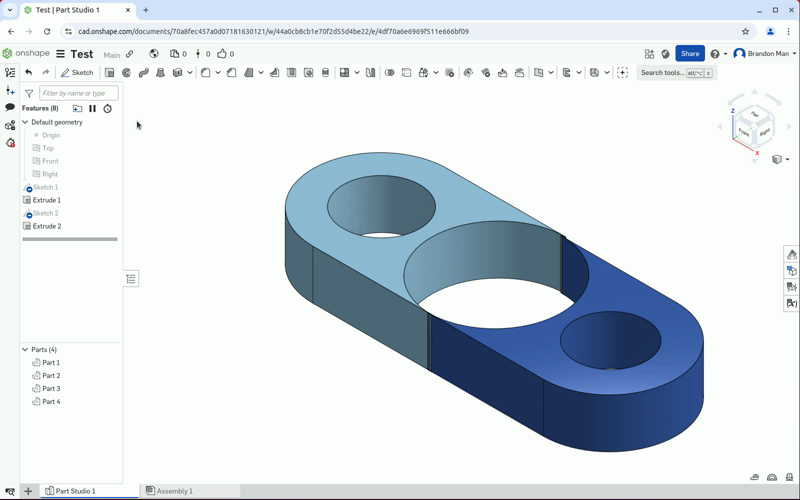
mouse_move(73, 189)
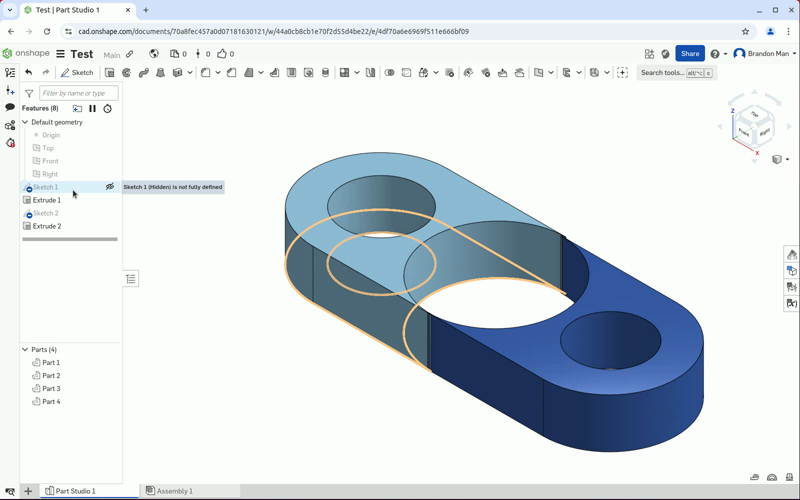
click(73, 189)